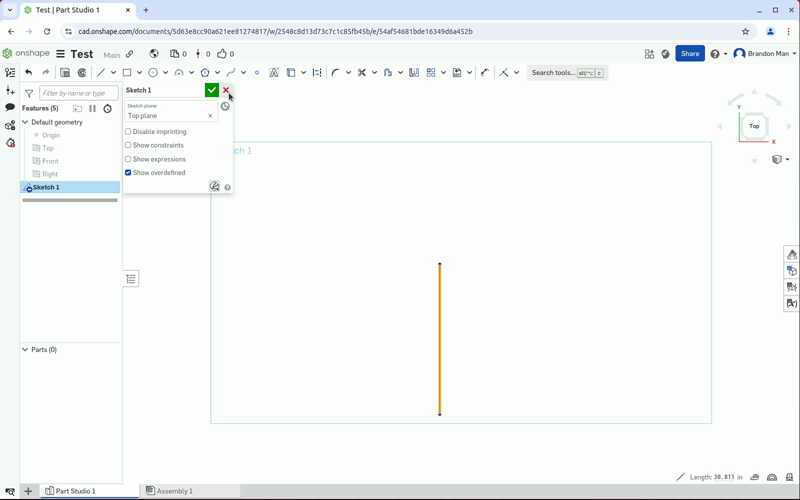
key(shift+h)
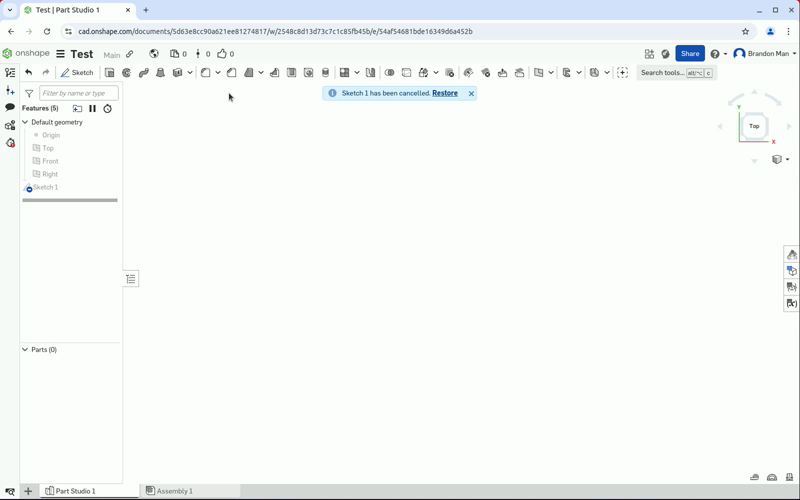
mouse_move(73, 352)
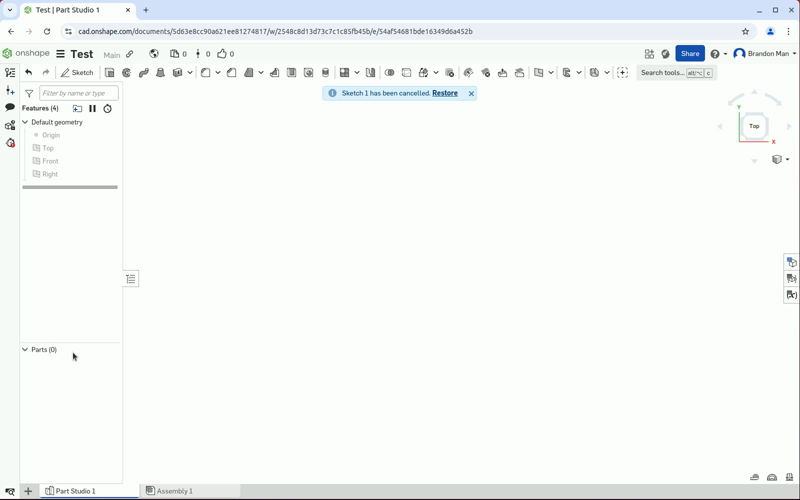
key(y)
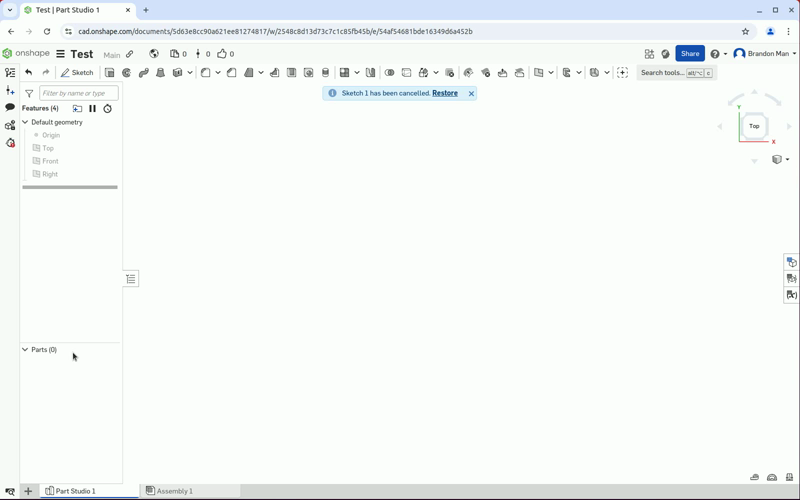
key(shift+p)
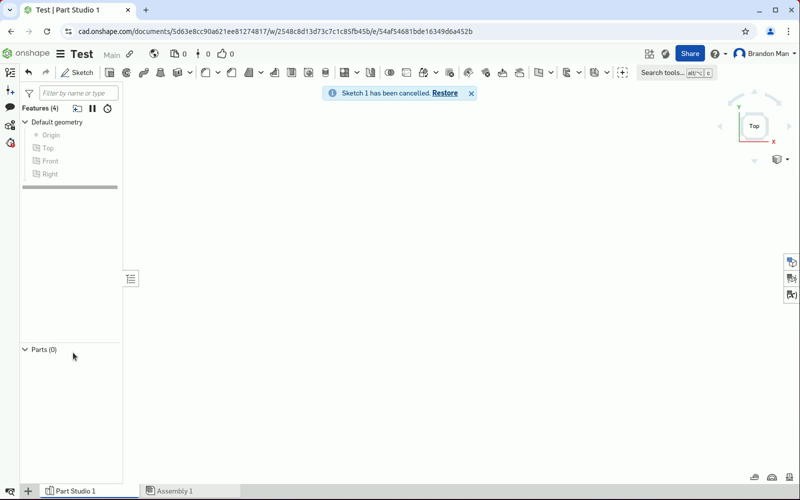
key(space)
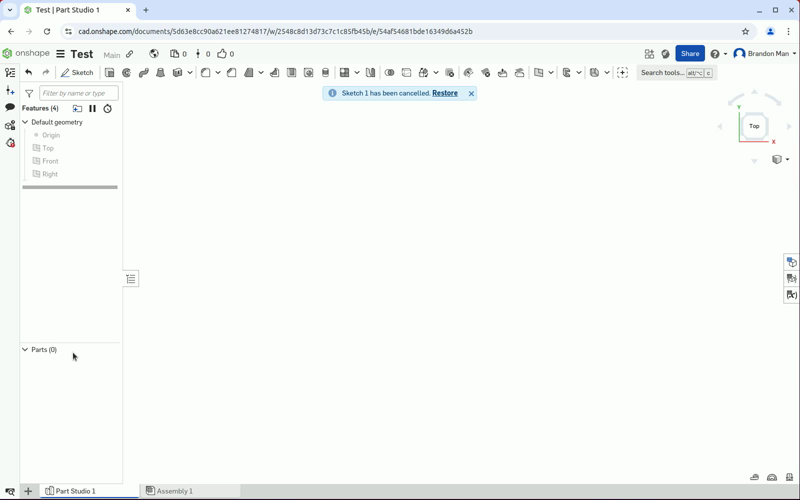
key_down(shift)
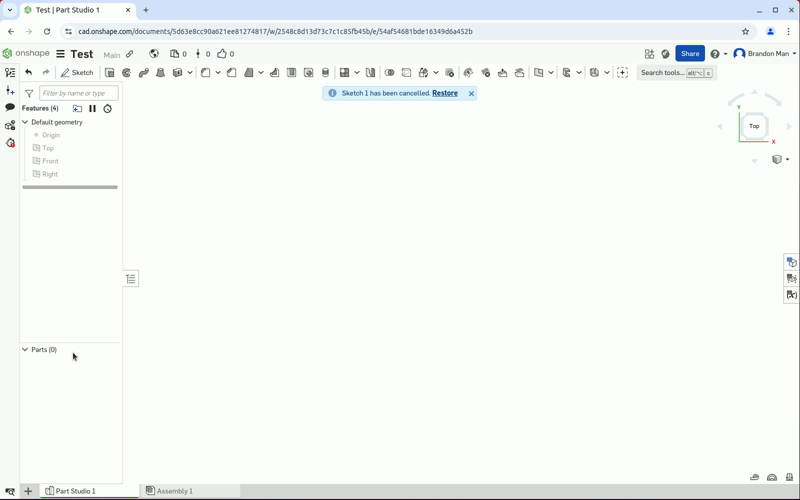
key(up)
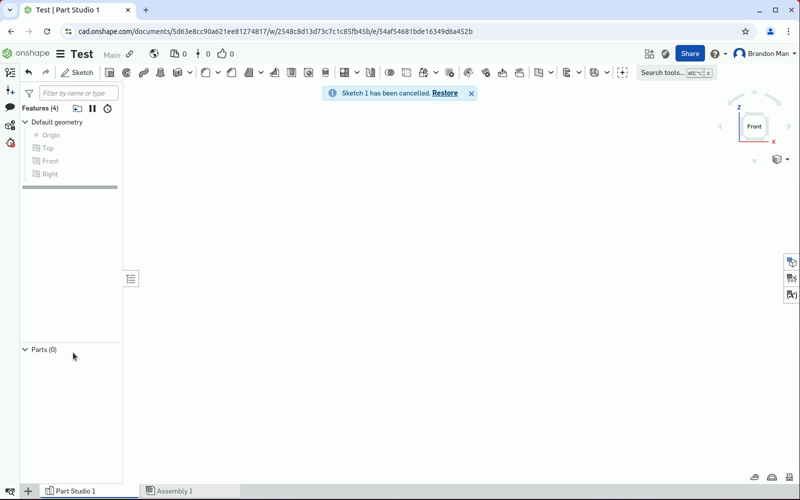
key_up(shift)
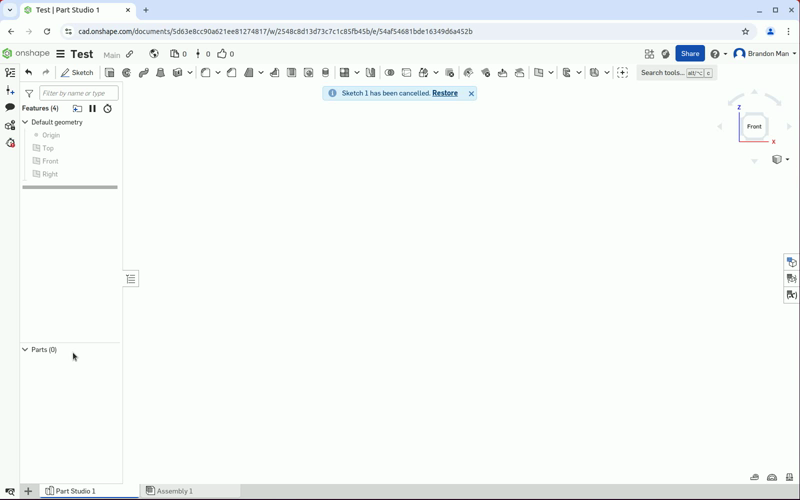
key(space)
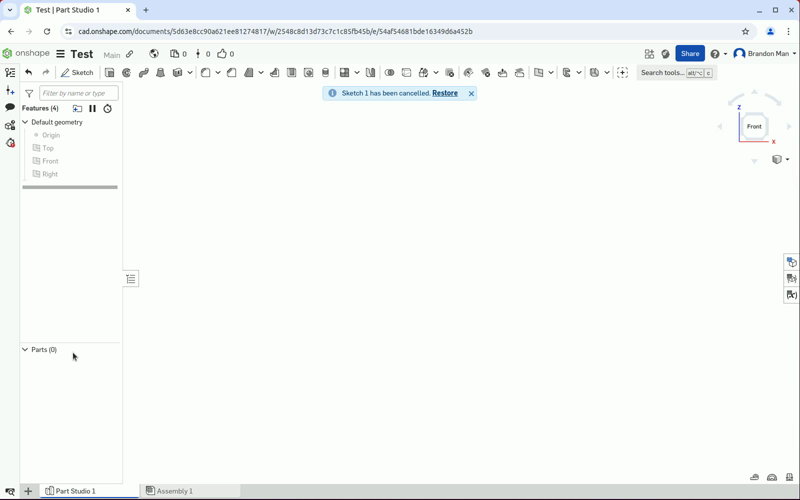
key_down(shift)
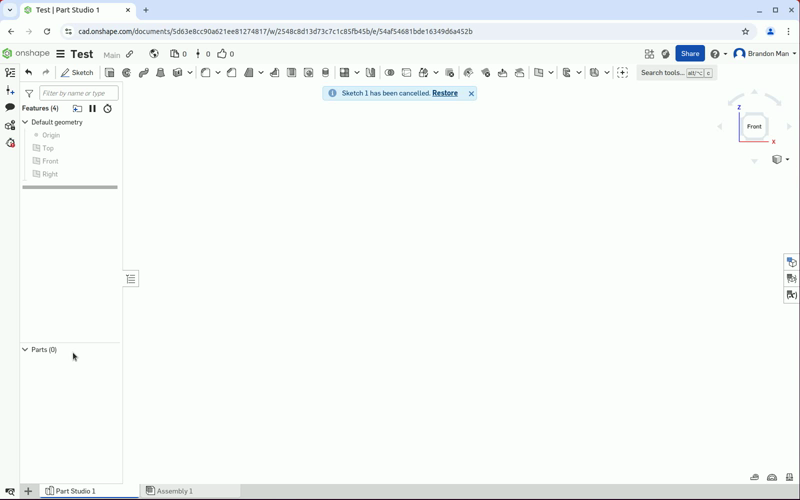
key(left)
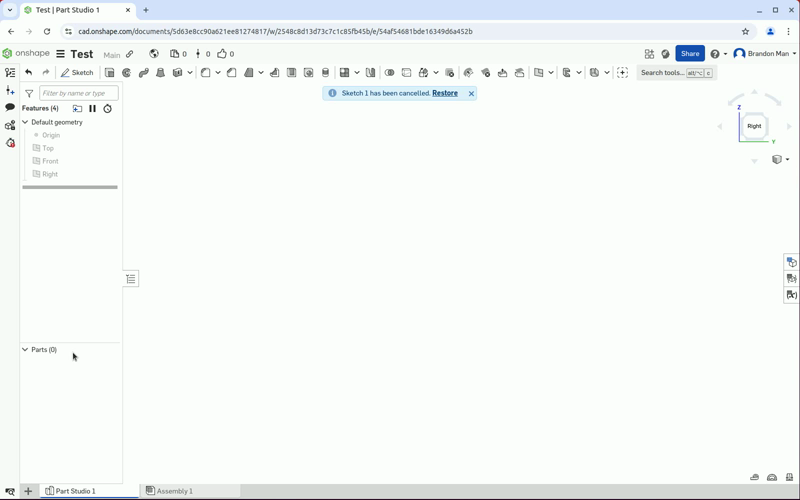
key_up(shift)
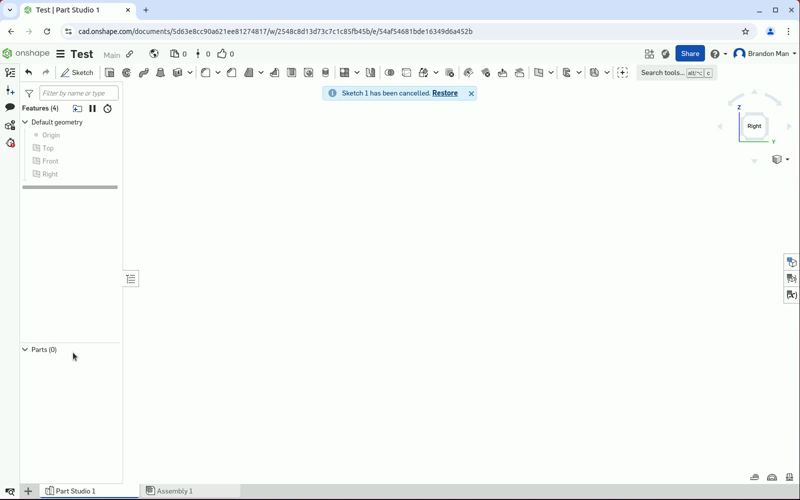
mouse_move(73, 352)
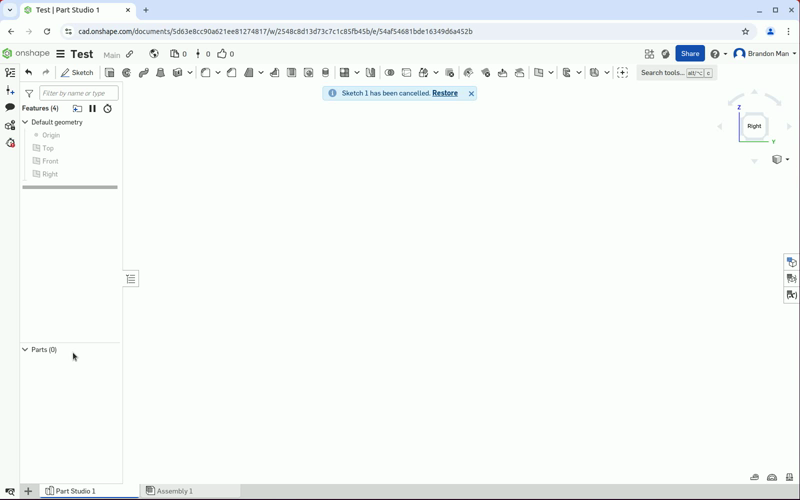
key(shift+y)
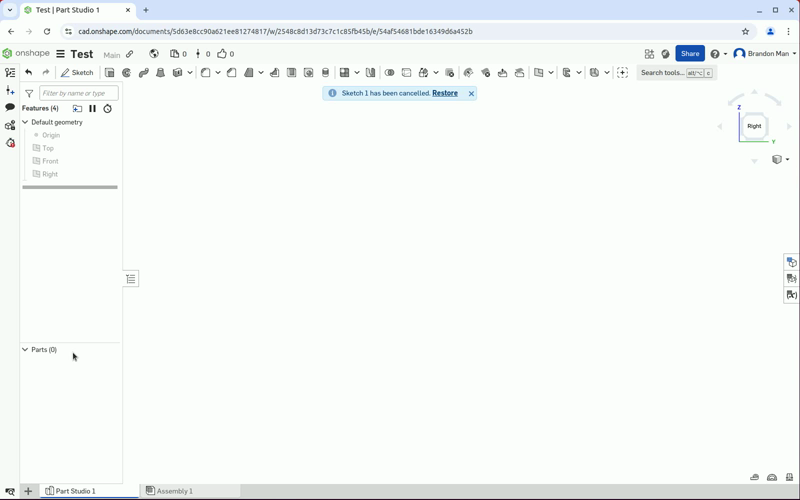
key(shift+s)
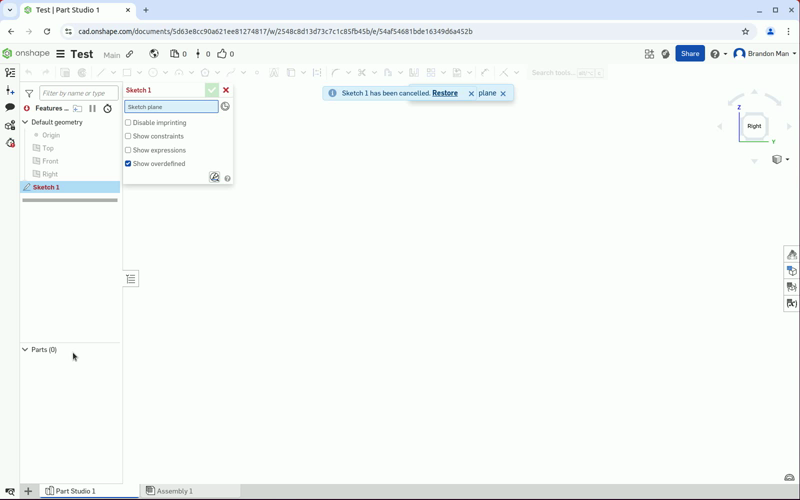
mouse_move(73, 176)
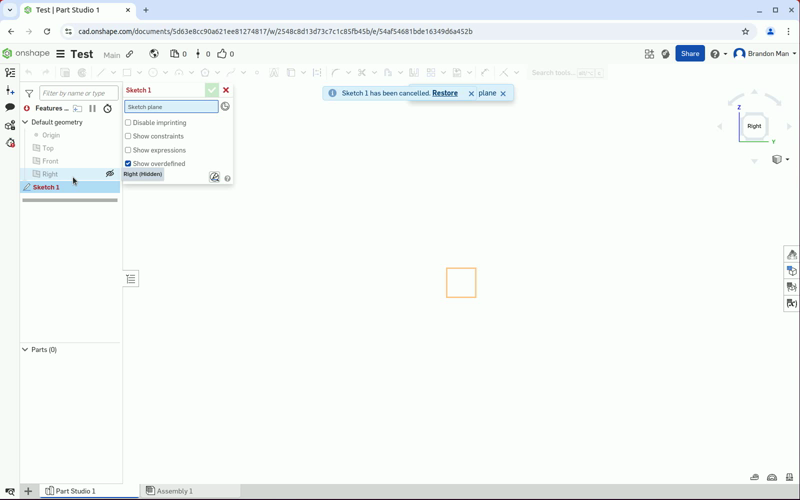
click(73, 176)
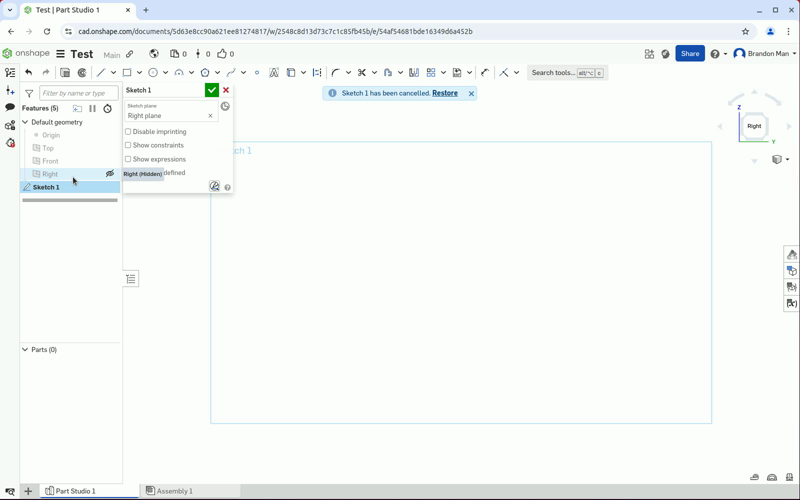
mouse_move(73, 352)
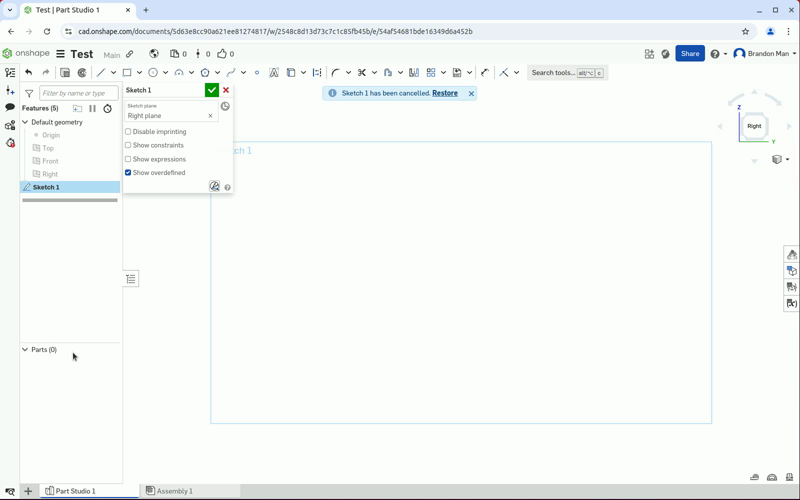
key(y)
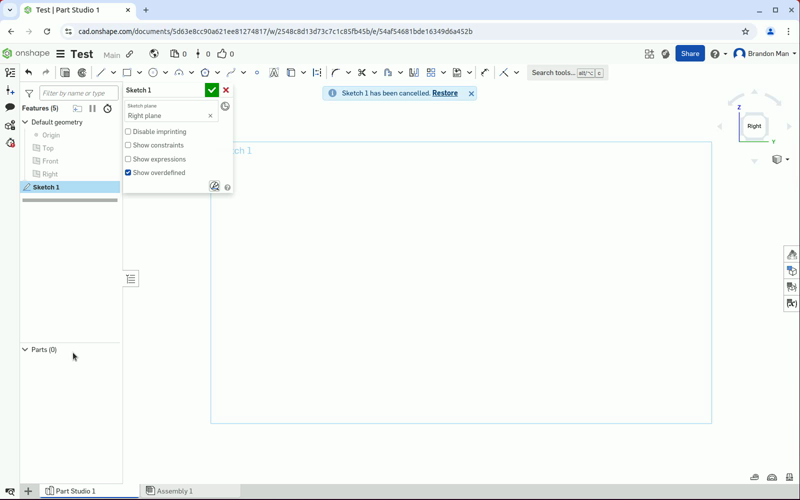
key(l)
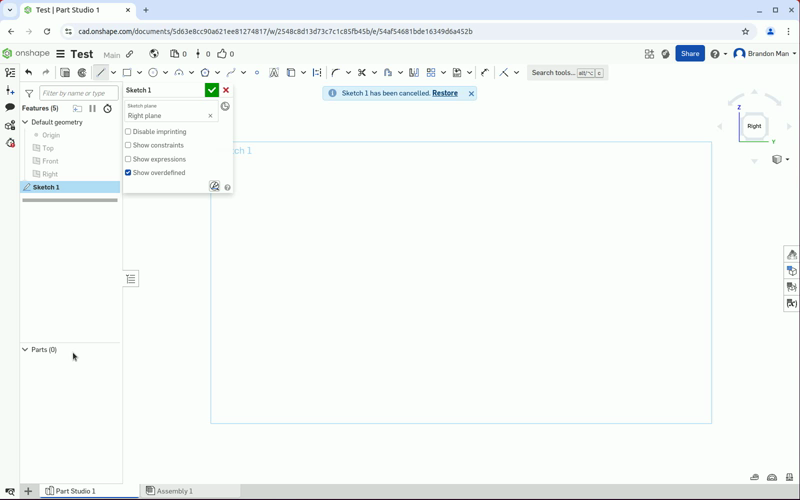
key_down(shift)
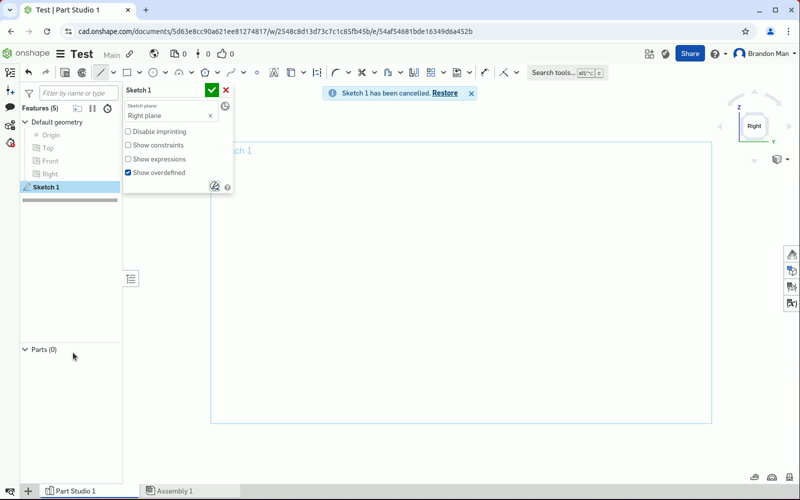
mouse_move(460, 282)
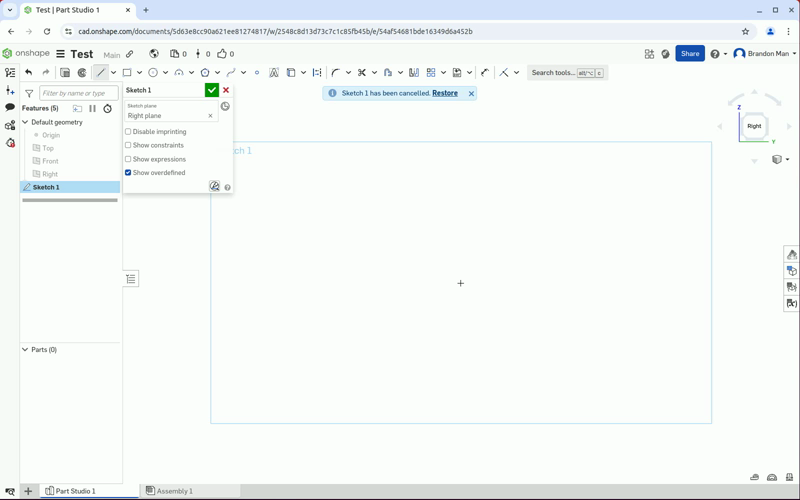
click(460, 282)
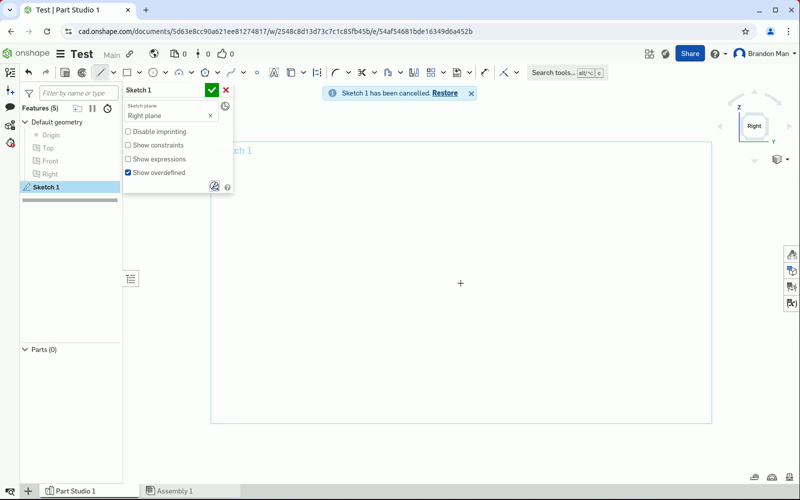
key_up(shift)
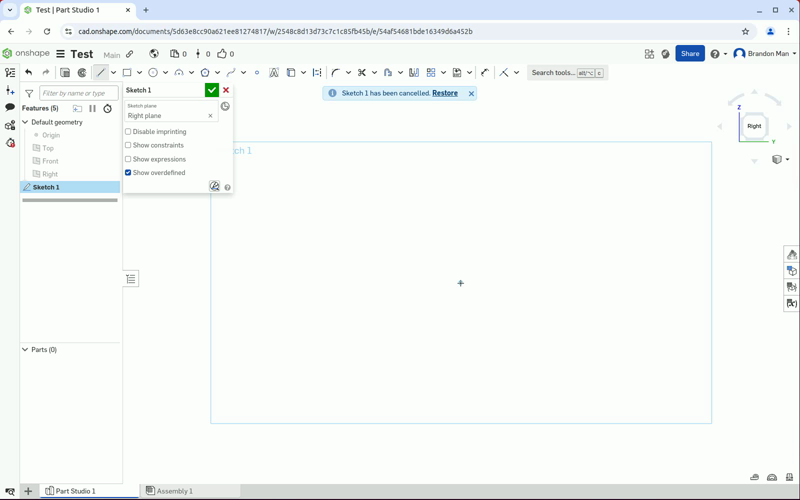
key_down(shift)
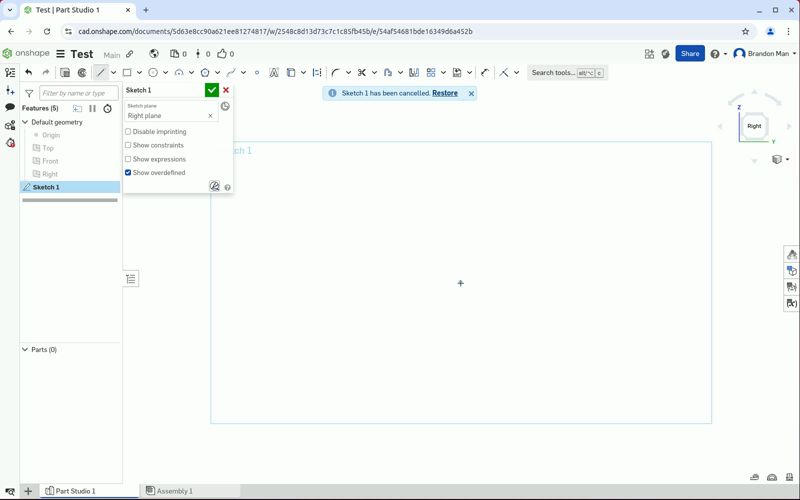
mouse_move(573, 282)
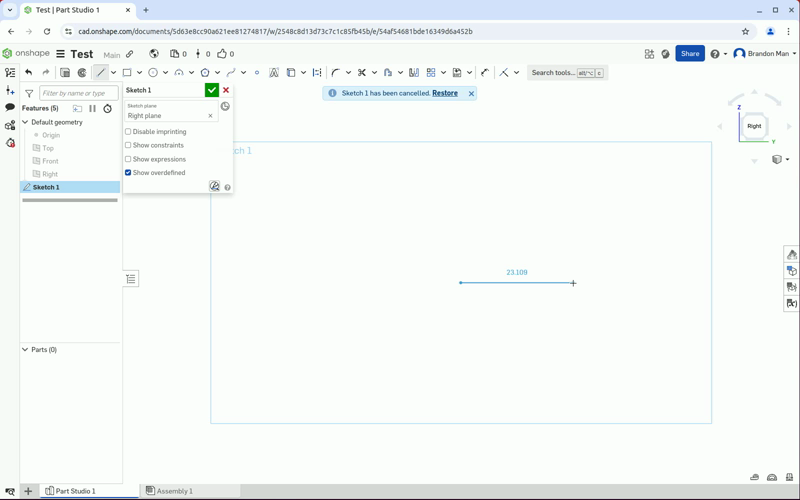
click(573, 282)
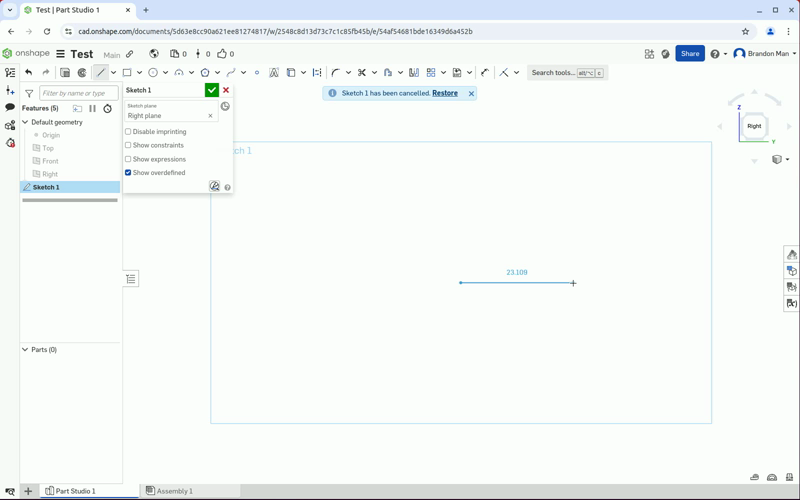
key_up(shift)
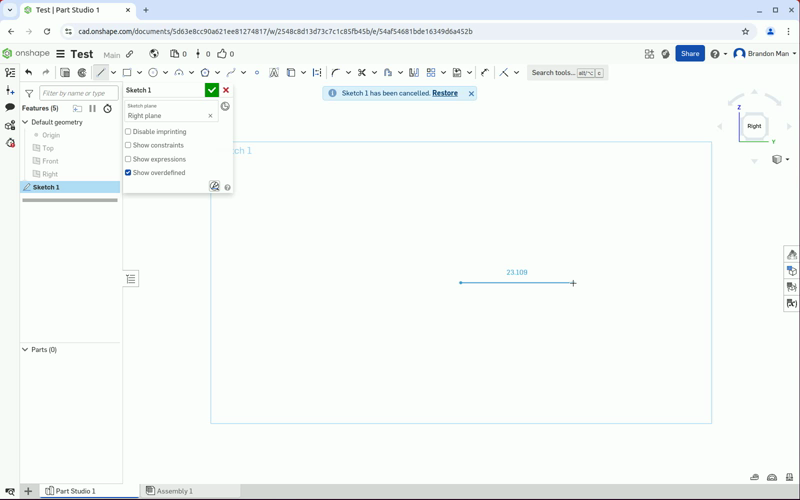
key_down(shift)
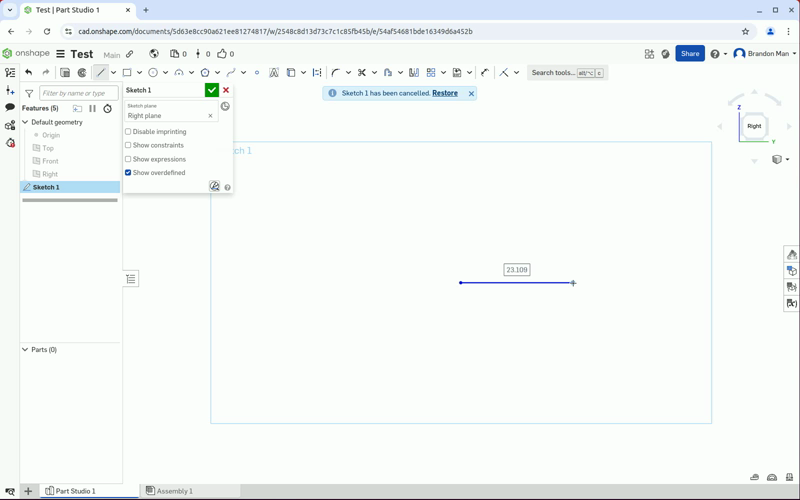
mouse_move(573, 170)
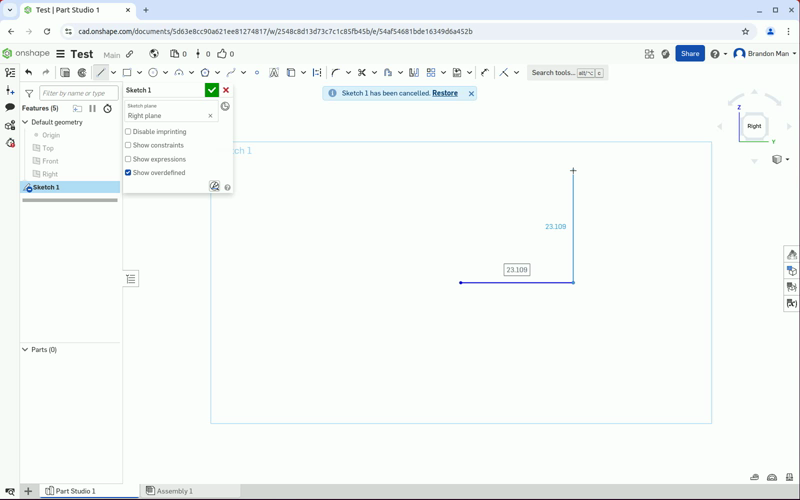
click(573, 170)
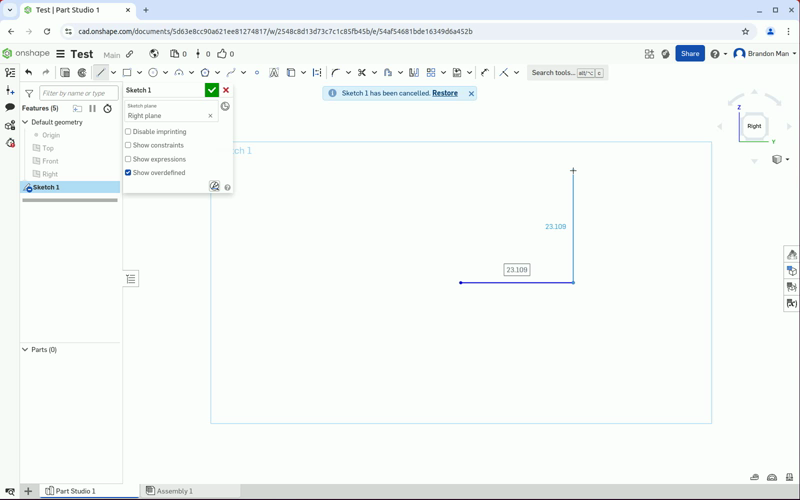
key_up(shift)
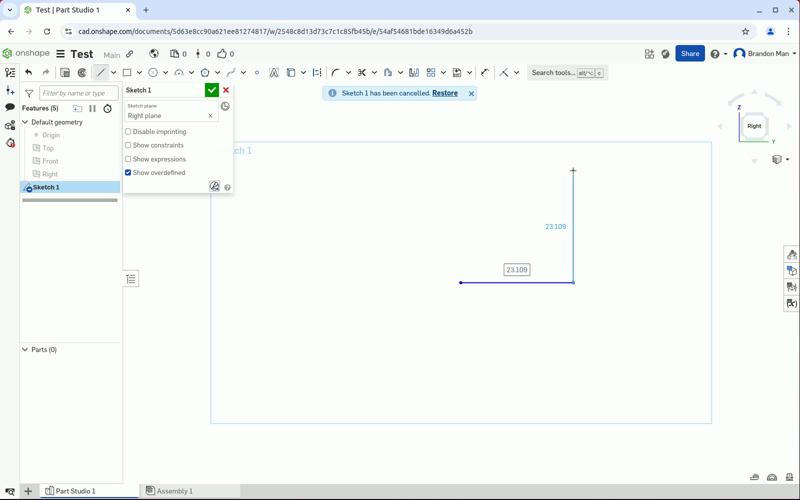
key_down(shift)
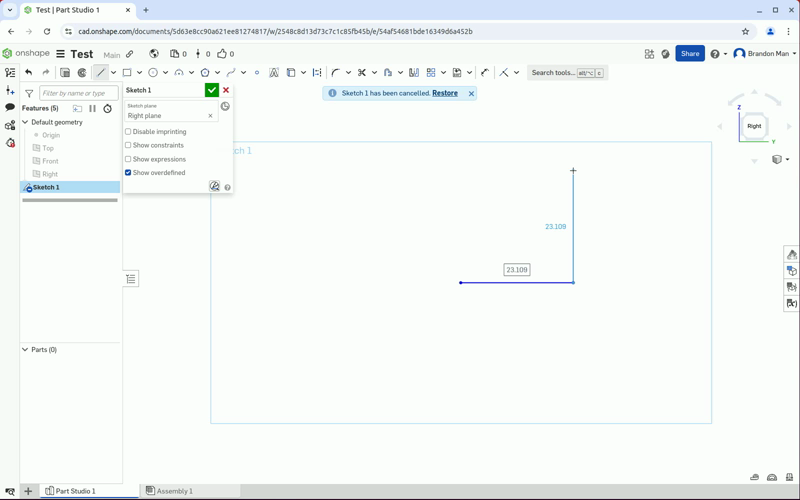
mouse_move(589, 170)
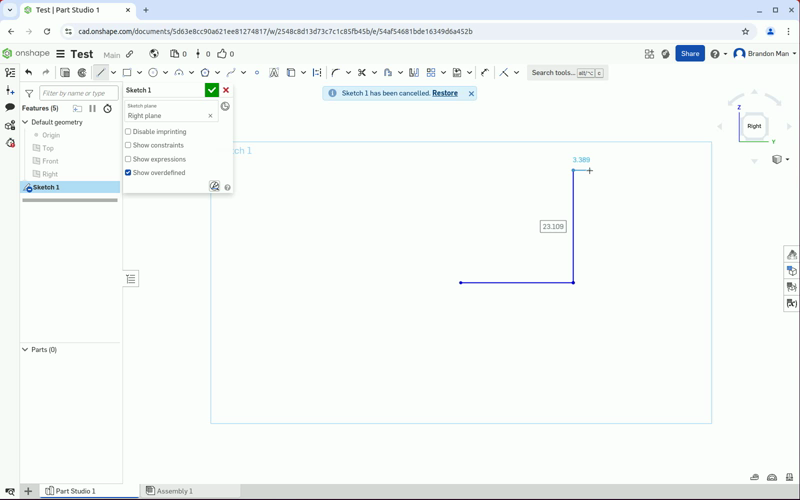
mouse_move(517, 170)
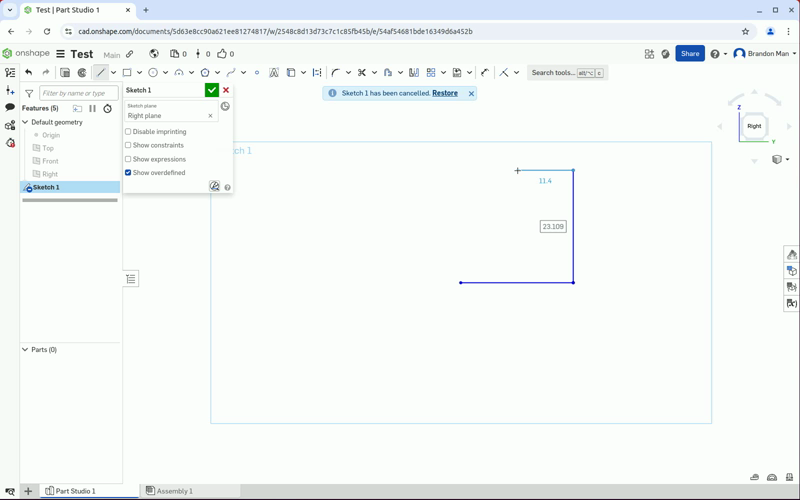
click(517, 170)
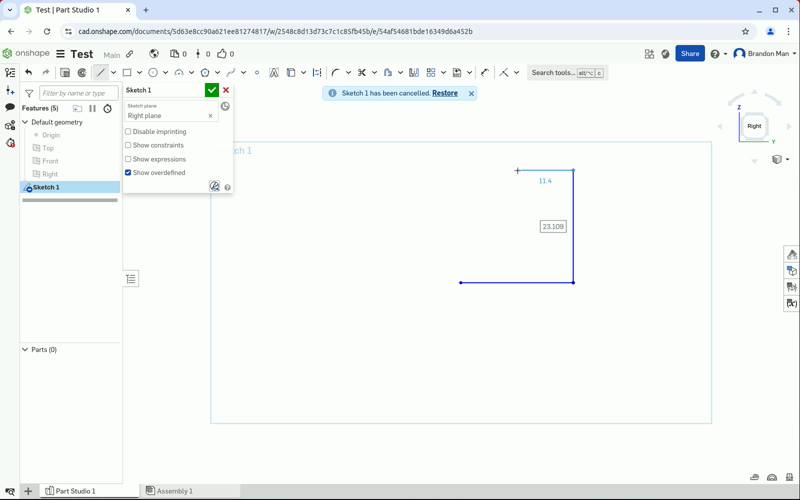
key_up(shift)
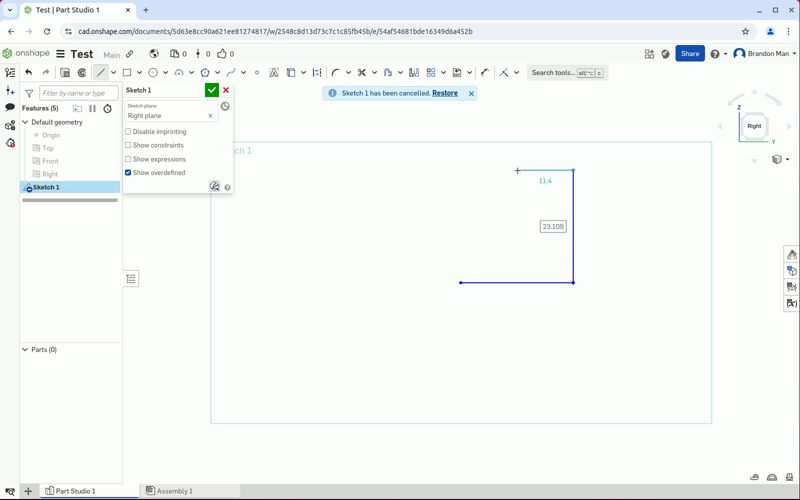
key_down(shift)
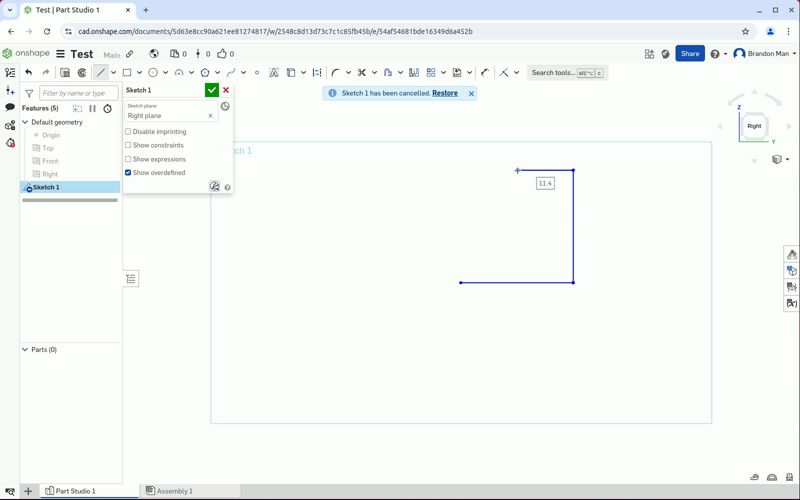
mouse_move(460, 234)
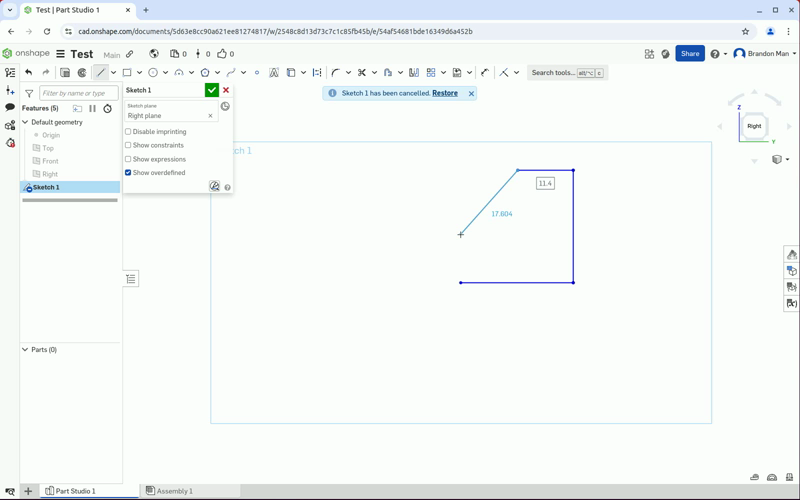
click(460, 234)
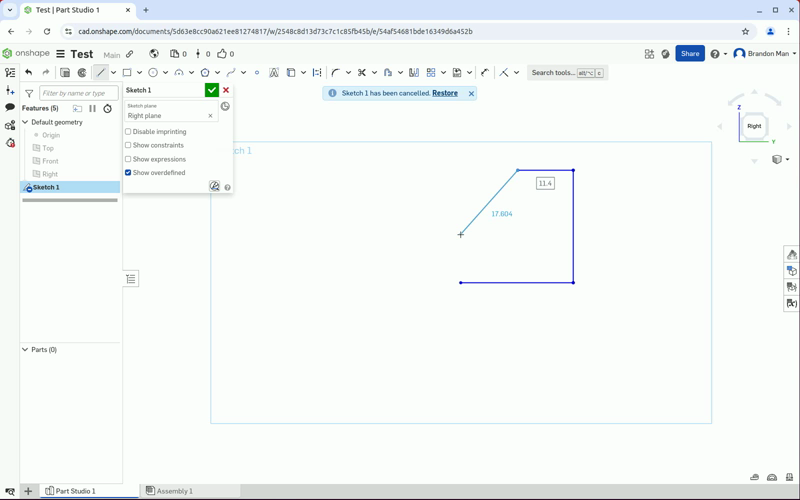
key_up(shift)
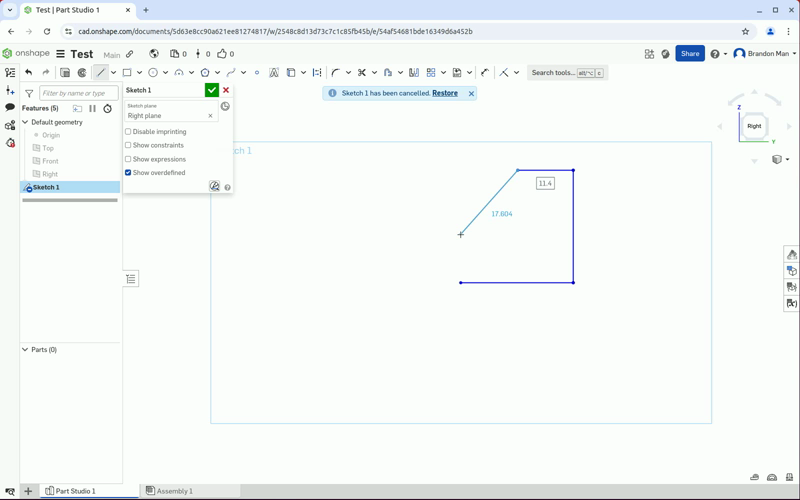
mouse_move(490, 234)
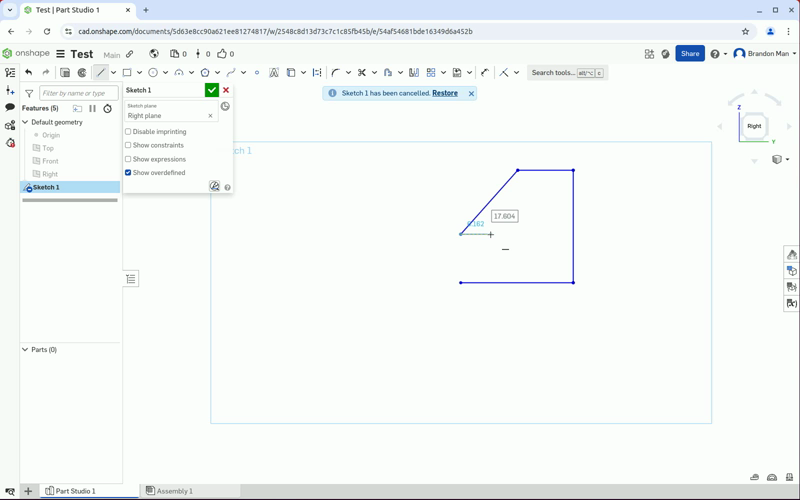
key_down(shift)
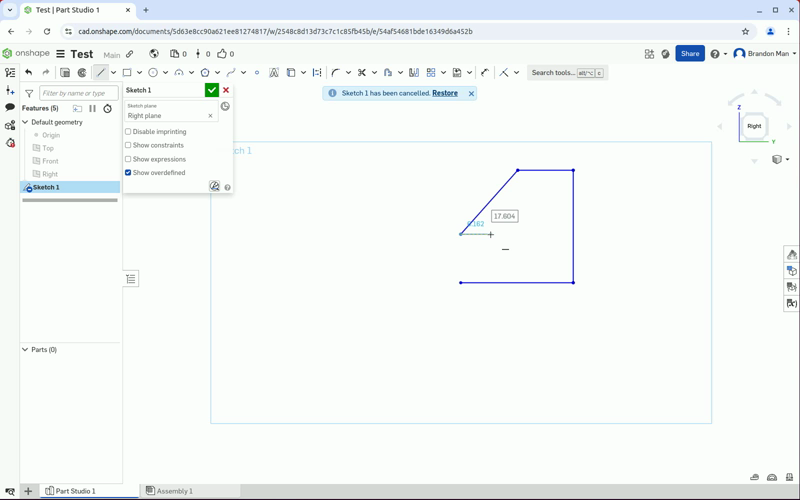
mouse_move(460, 282)
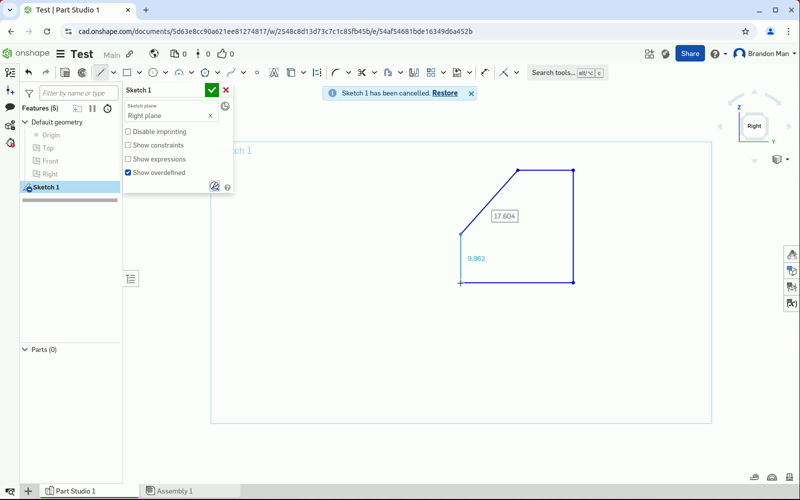
key_up(shift)
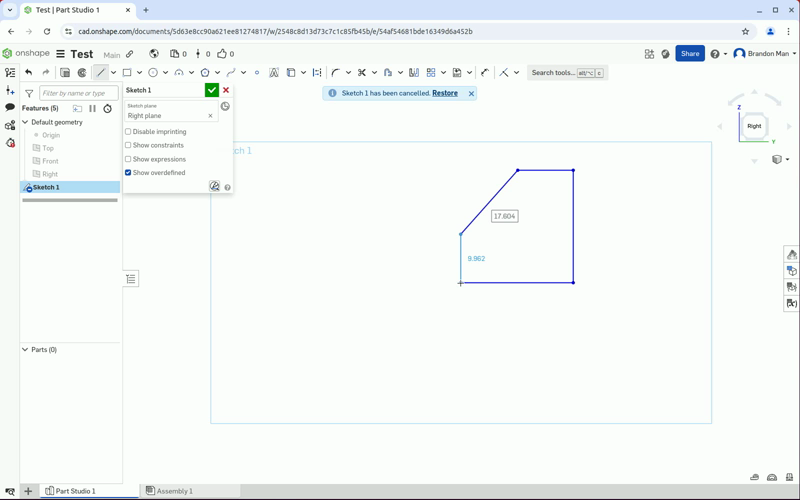
click(460, 282)
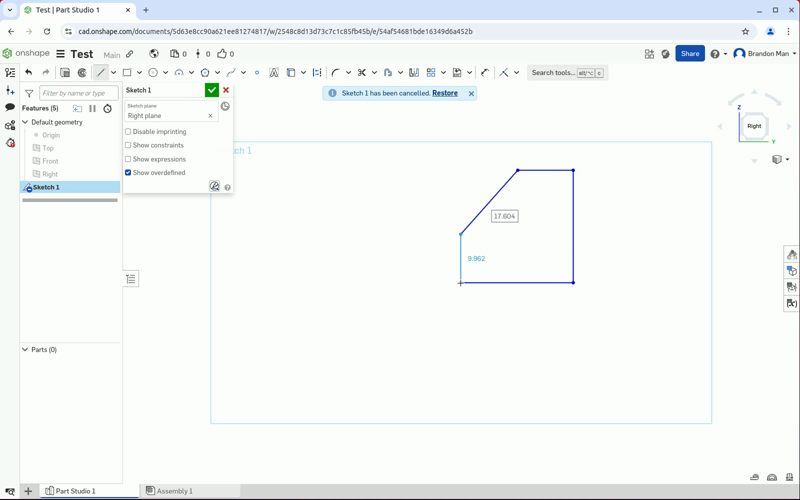
key(esc)
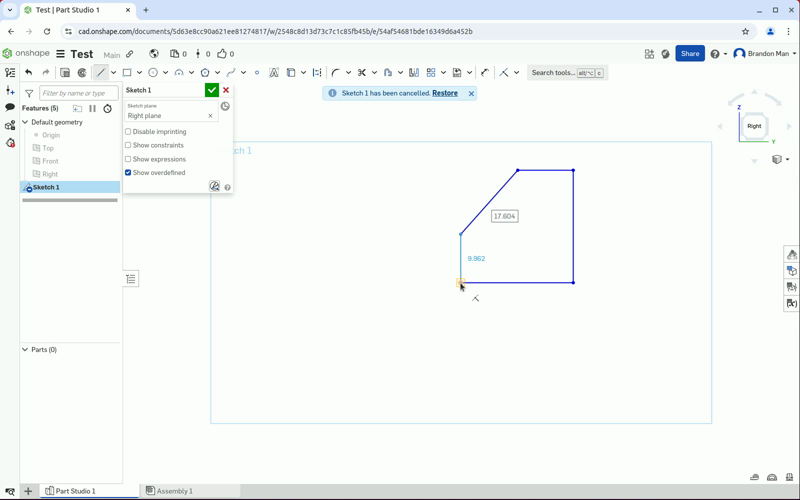
mouse_move(502, 228)
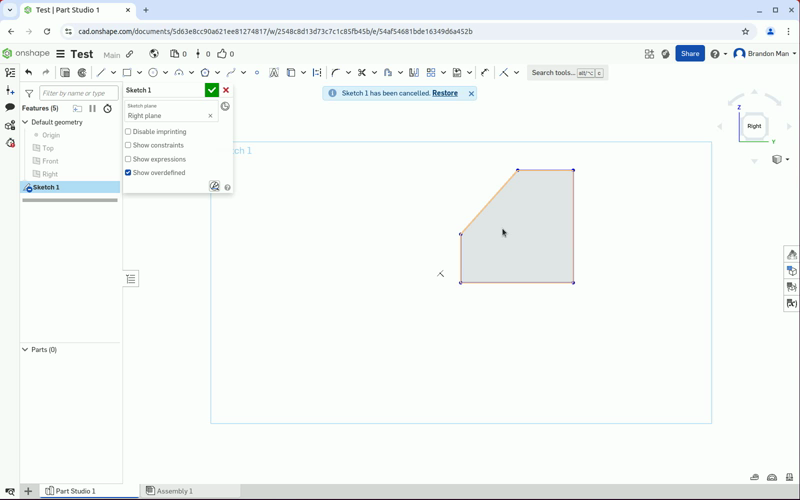
click(502, 228)
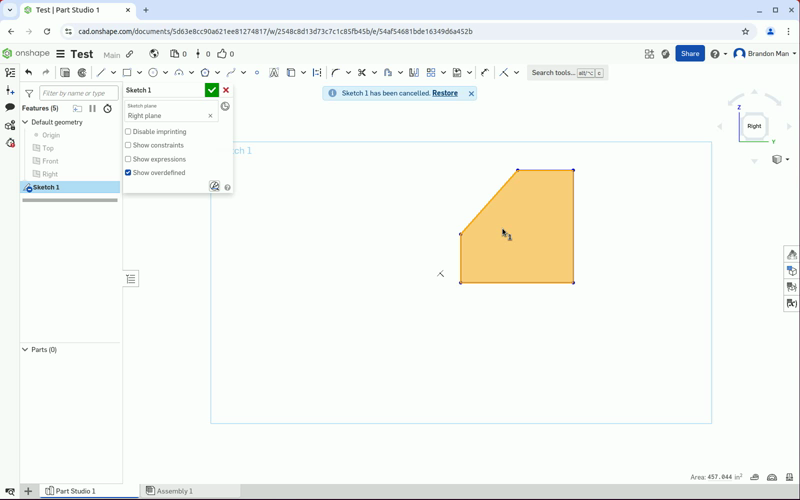
mouse_move(73, 352)
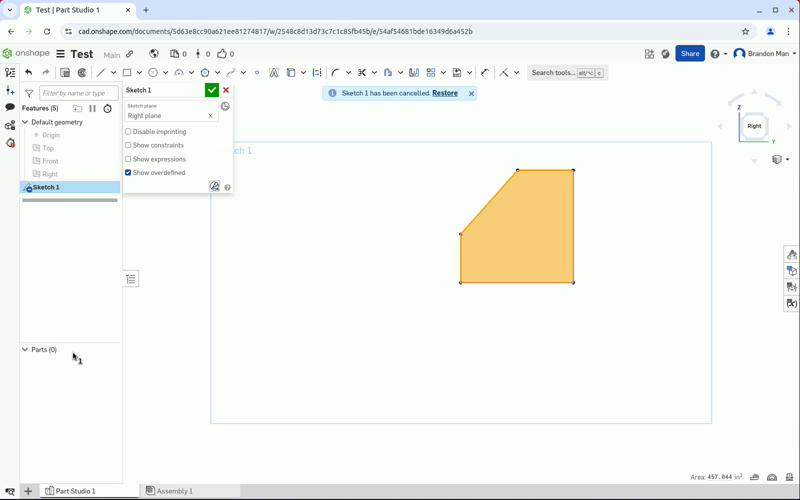
key(shift+y)
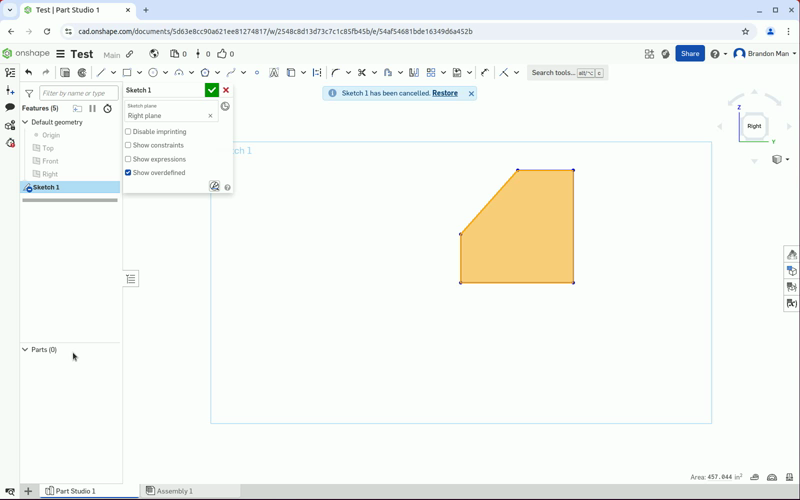
key(shift+e)
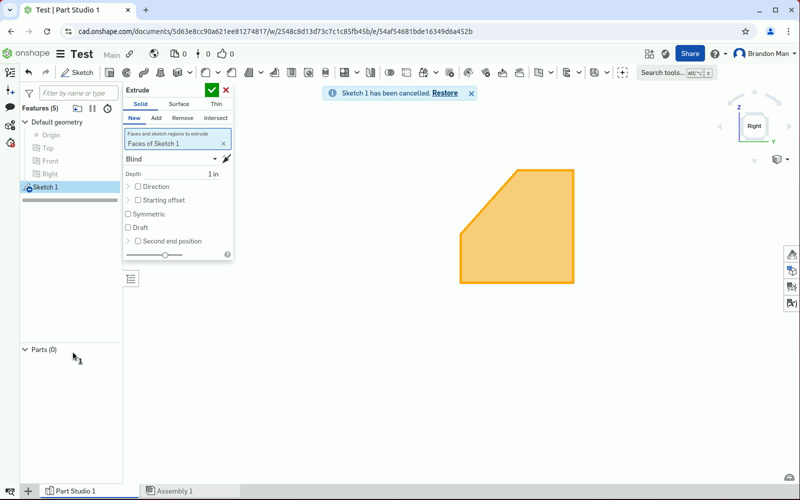
mouse_move(143, 106)
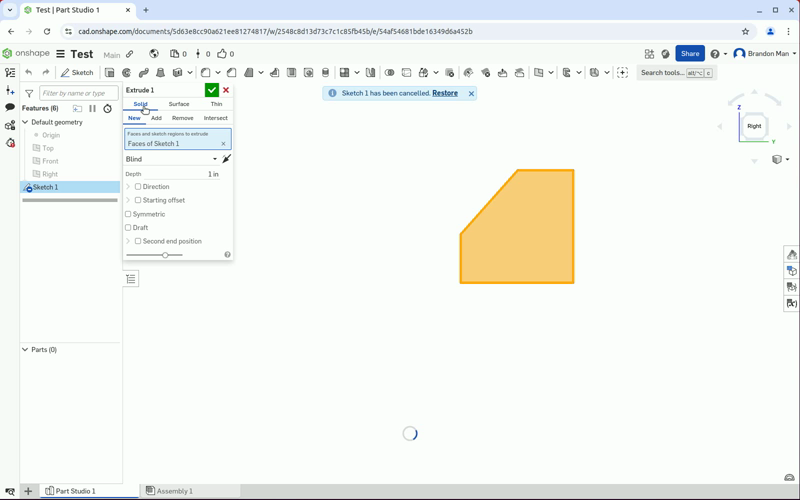
click(143, 106)
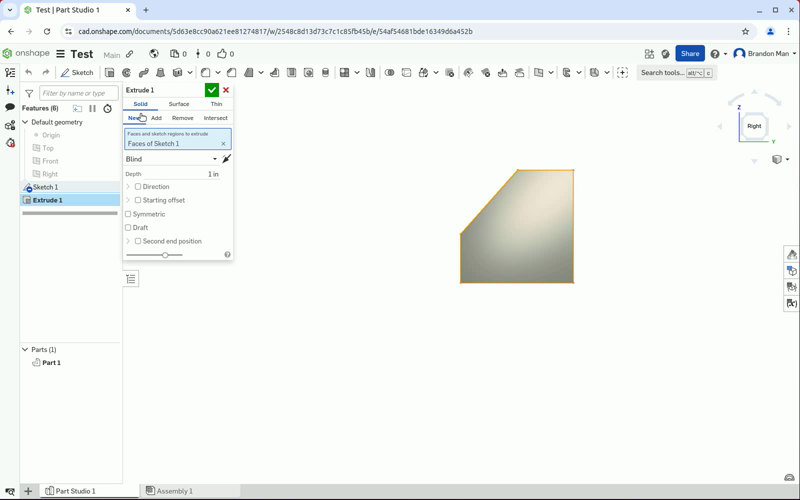
mouse_move(137, 120)
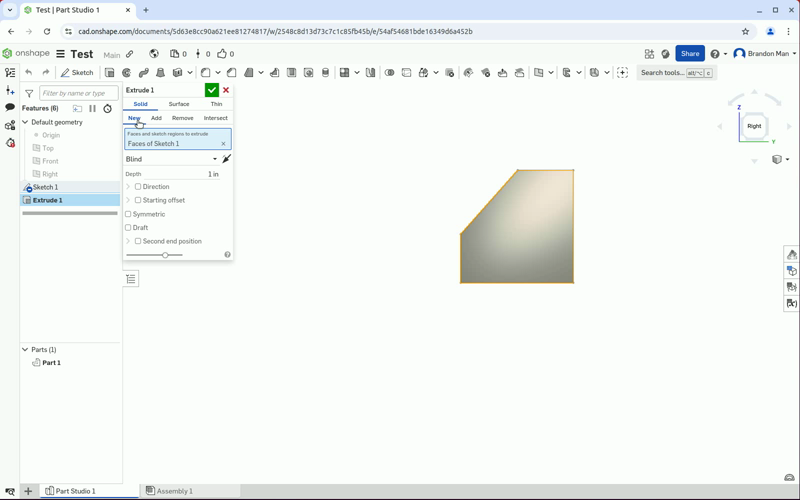
click(137, 120)
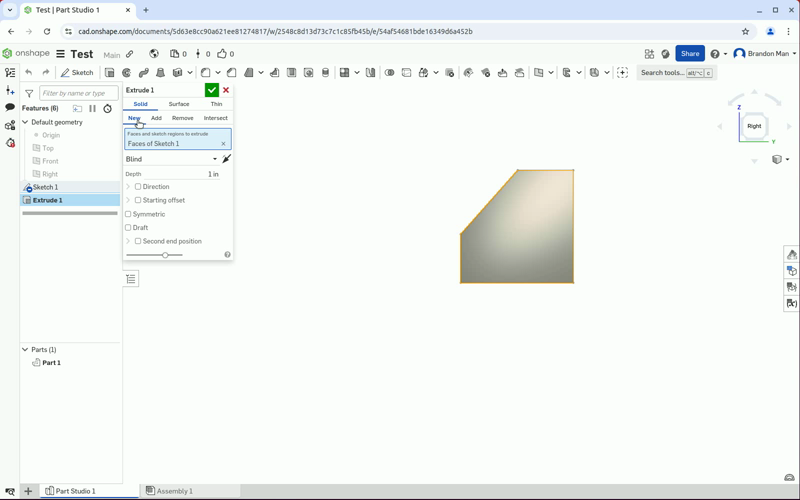
key(tab, 4)
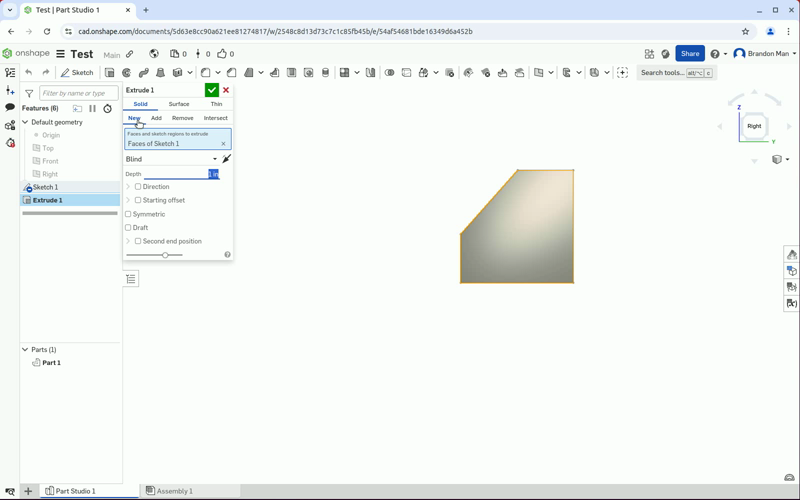
text(11.554)
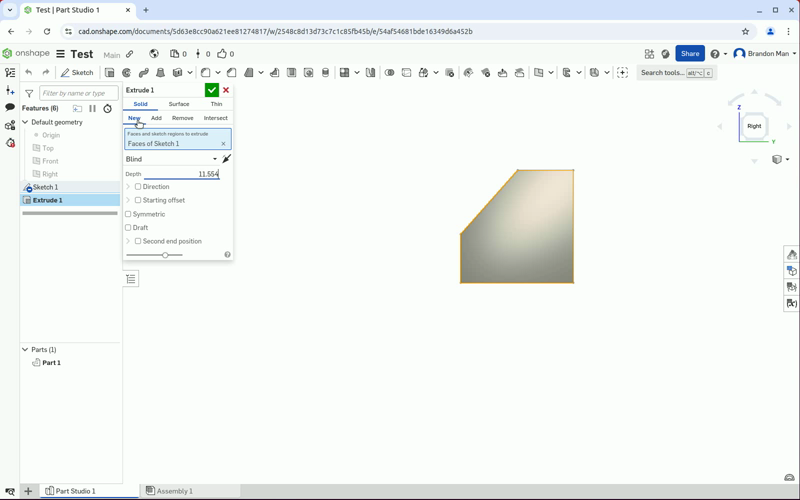
key(enter)
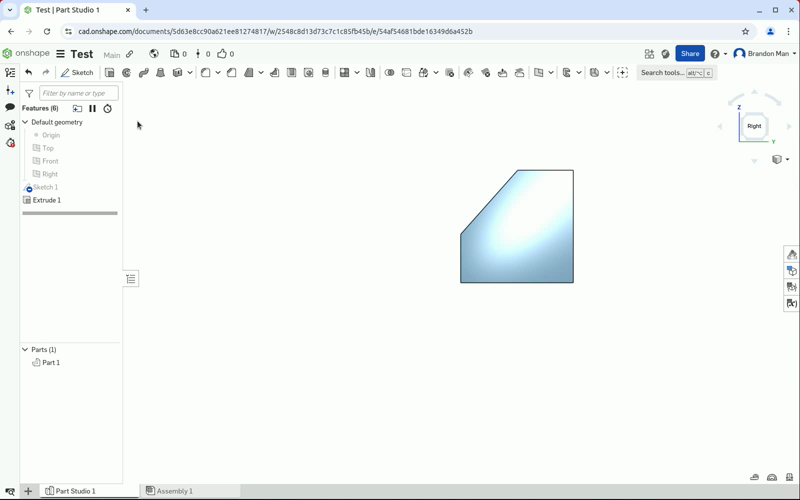
key(shift+h)
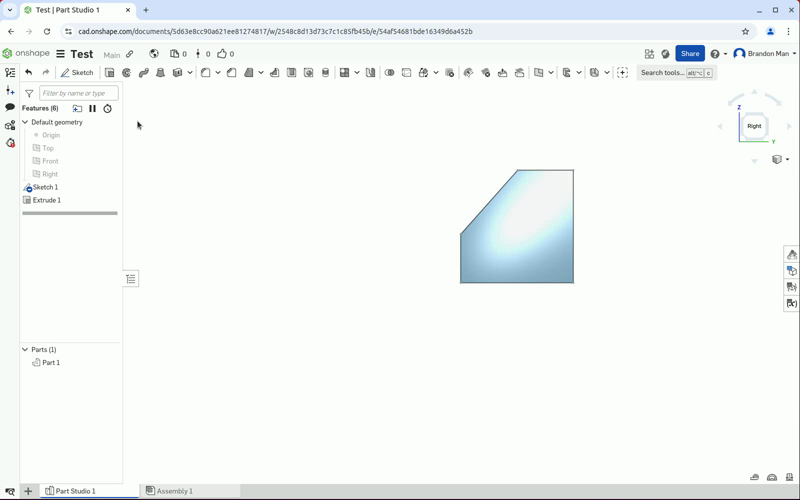
key(shift+h)
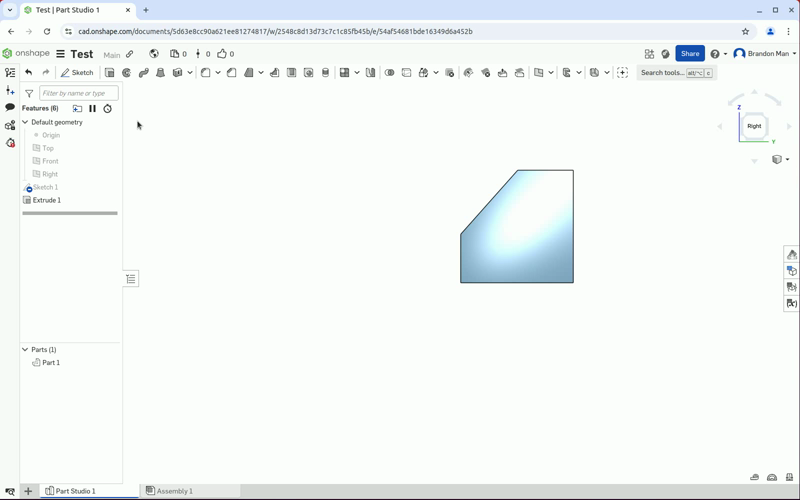
mouse_move(73, 189)
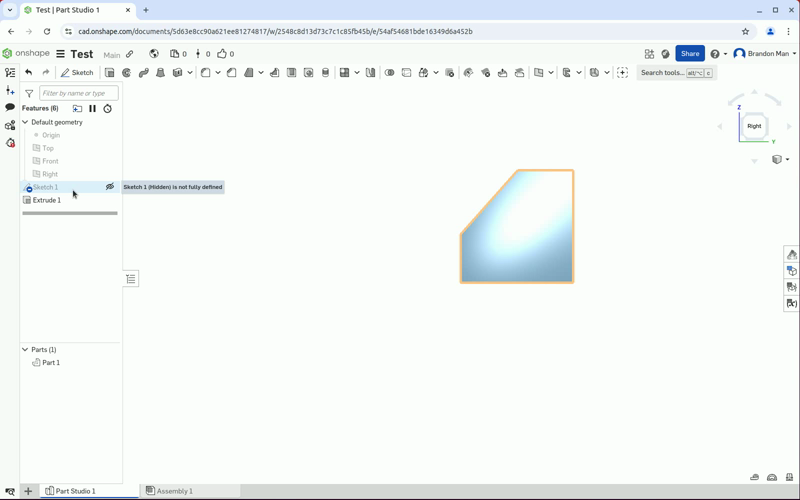
click(73, 189)
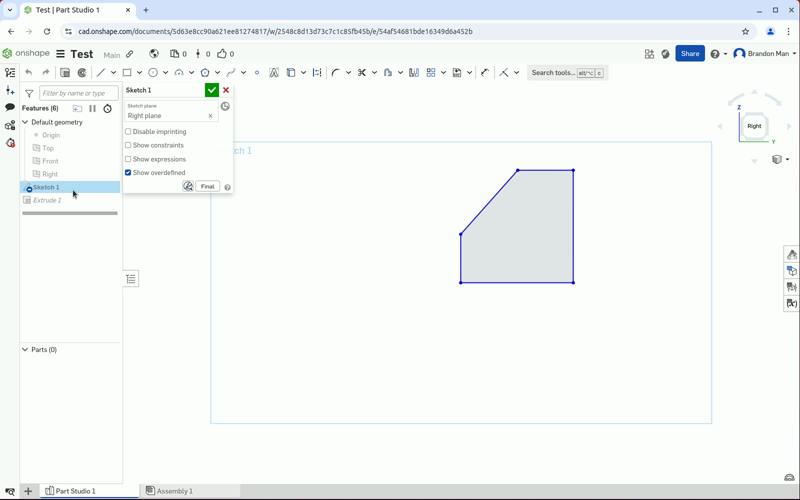
mouse_move(229, 92)
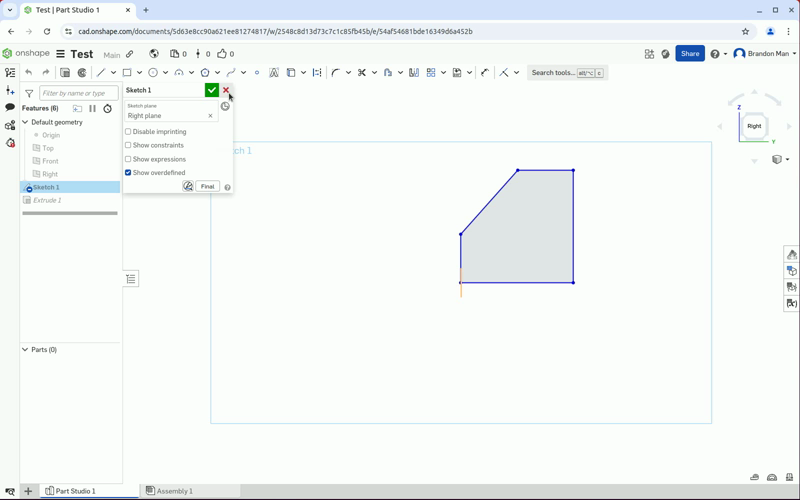
click(229, 92)
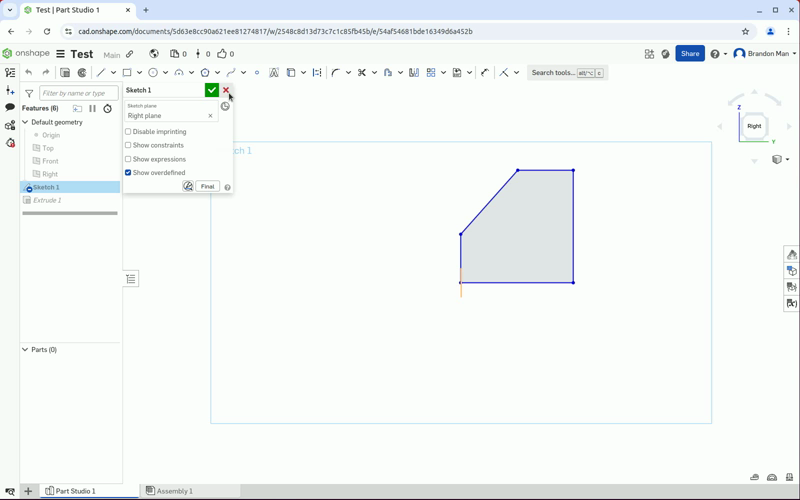
key(shift+s)
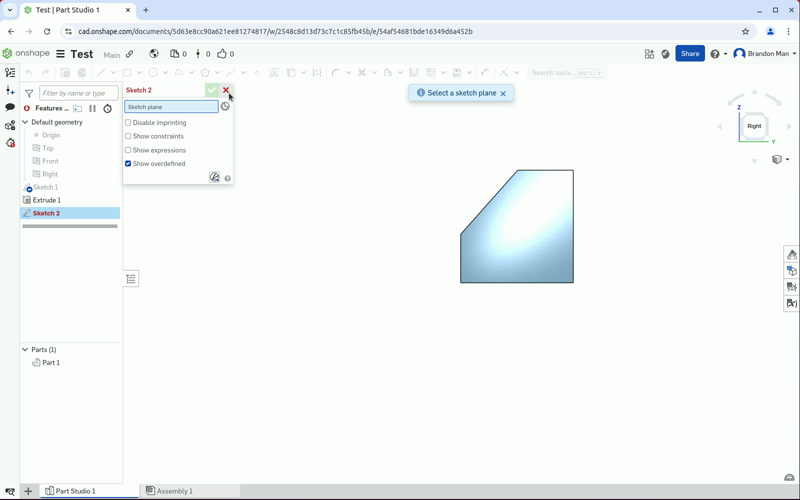
mouse_move(73, 176)
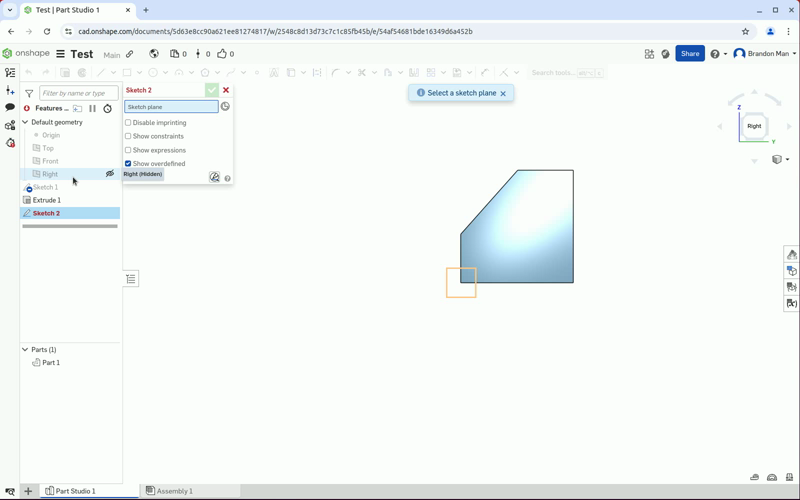
click(73, 176)
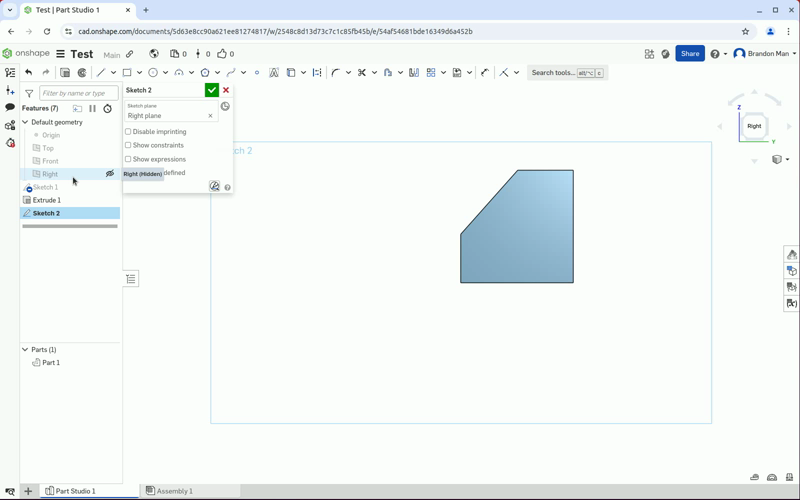
mouse_move(73, 352)
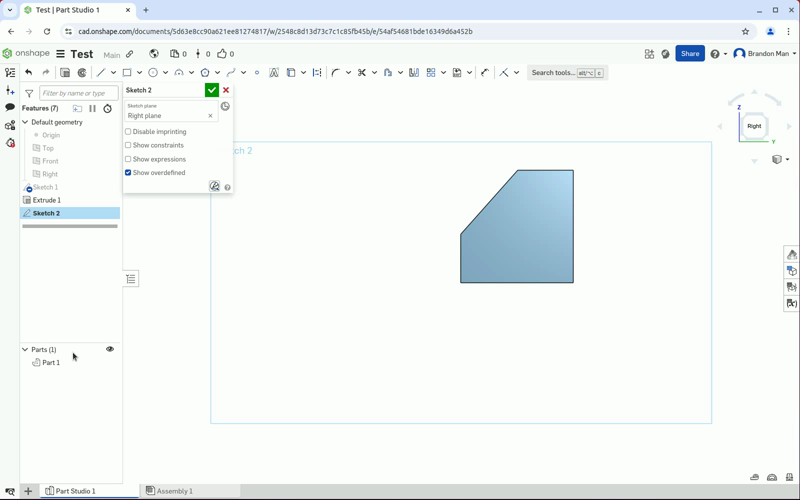
key(y)
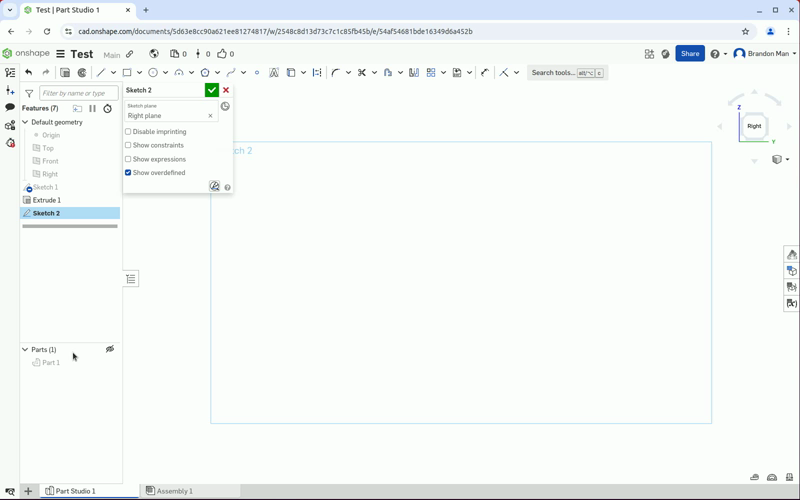
key(l)
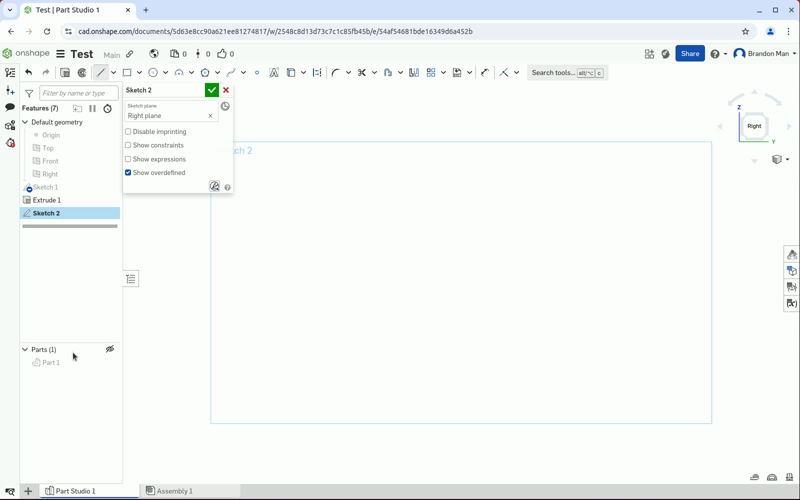
key_down(shift)
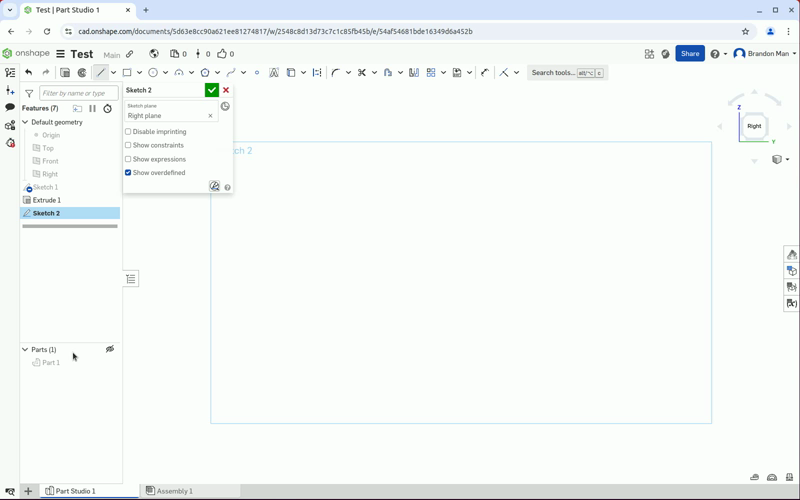
mouse_move(460, 282)
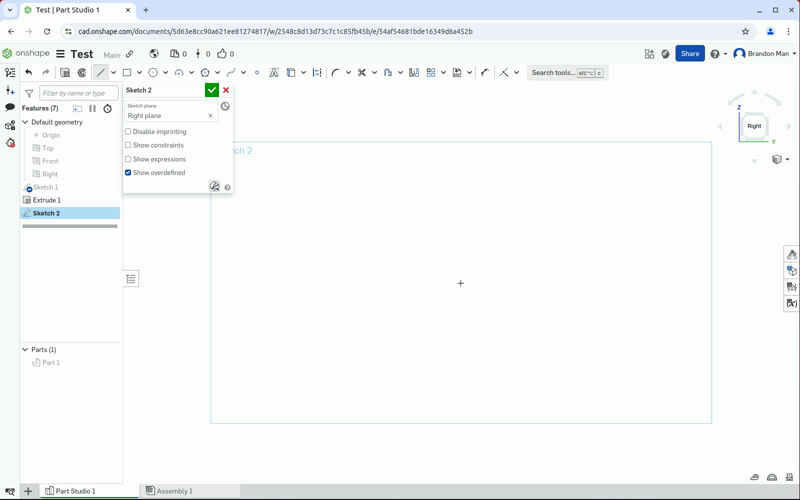
click(460, 282)
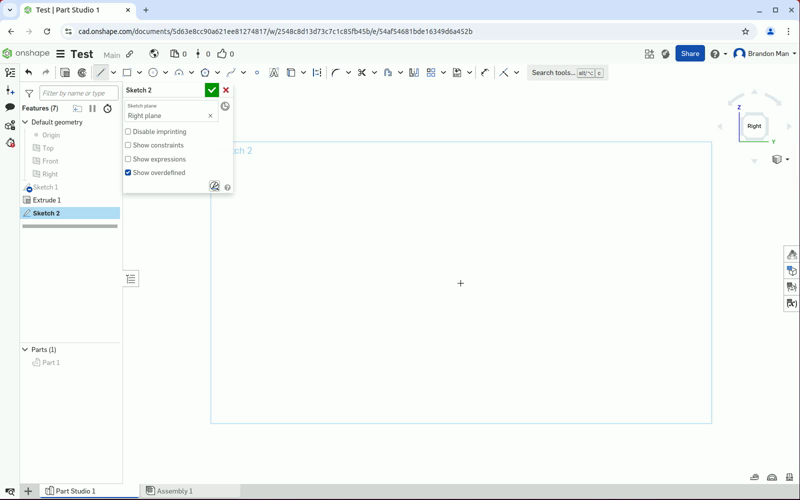
key_up(shift)
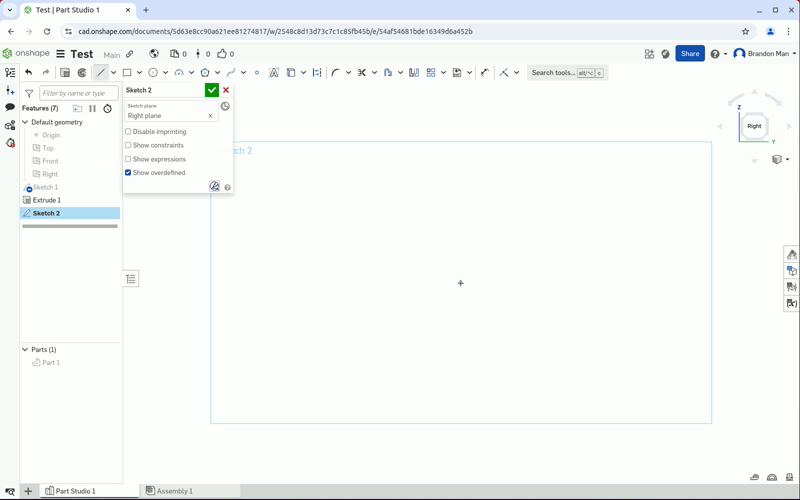
key_down(shift)
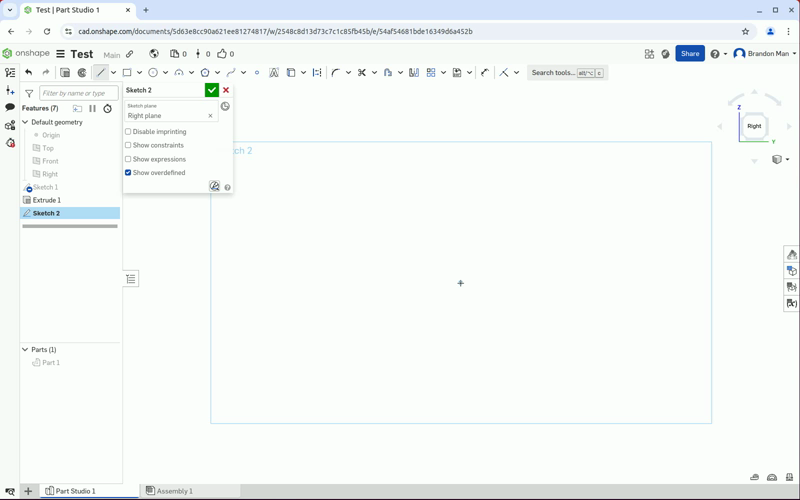
mouse_move(573, 282)
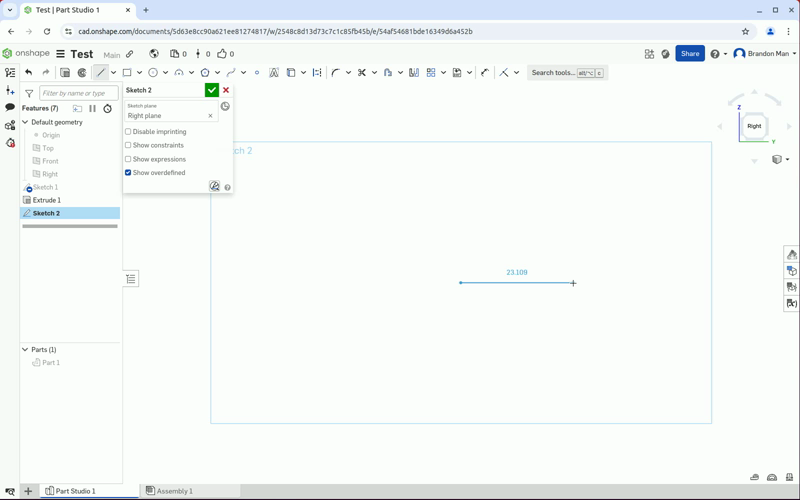
click(573, 282)
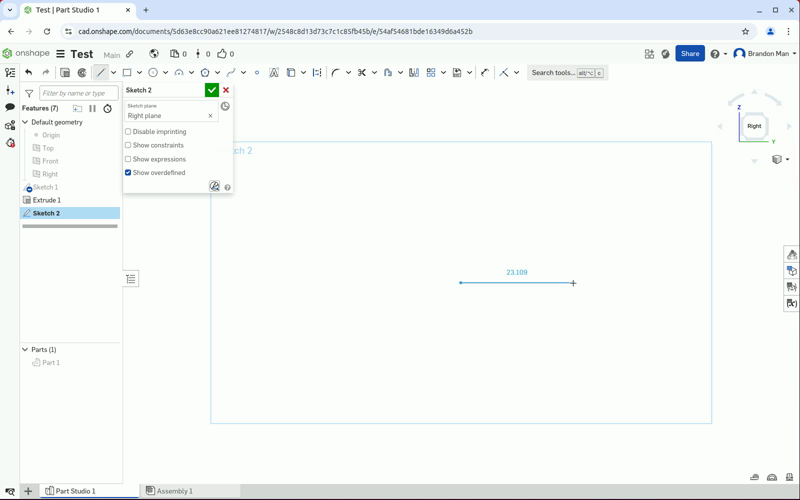
key_up(shift)
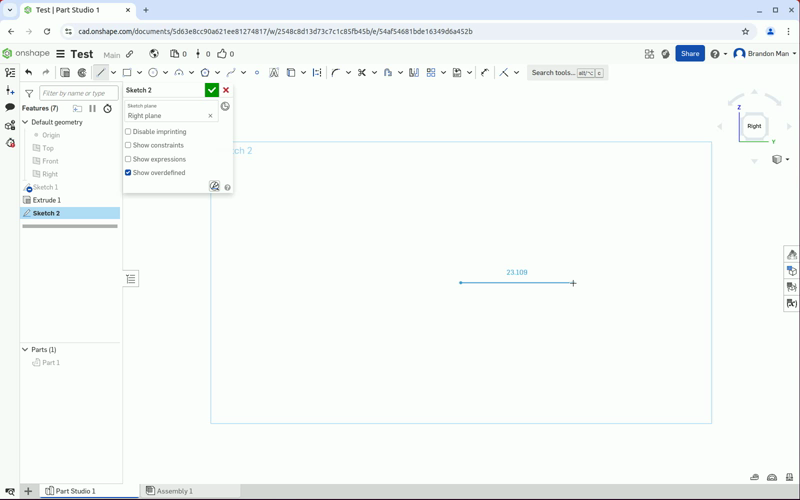
key_down(shift)
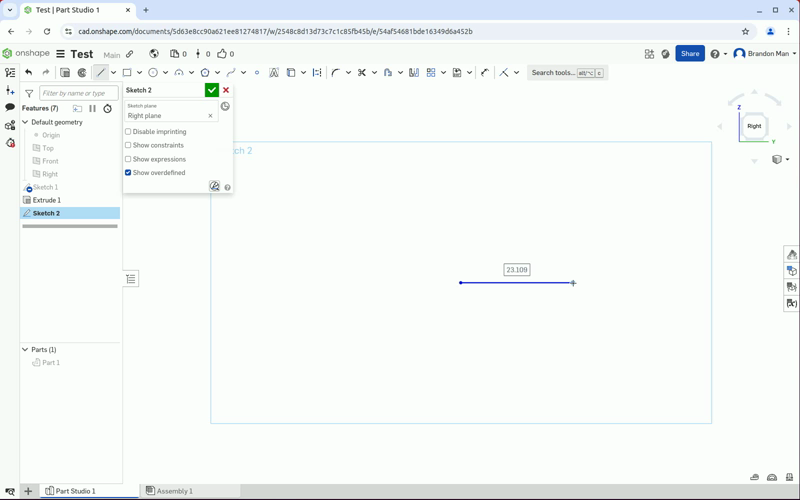
mouse_move(589, 282)
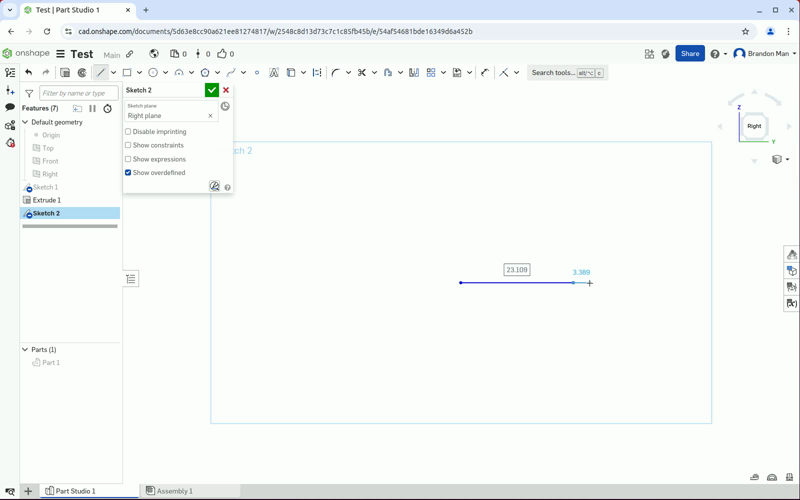
mouse_move(573, 226)
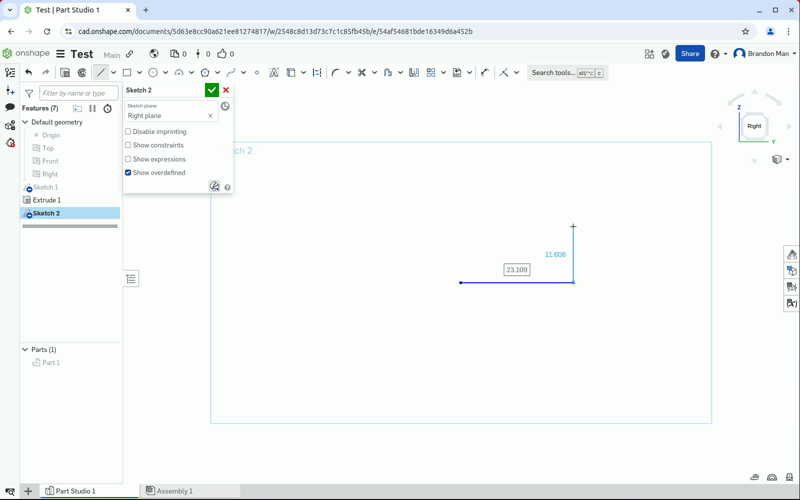
click(573, 226)
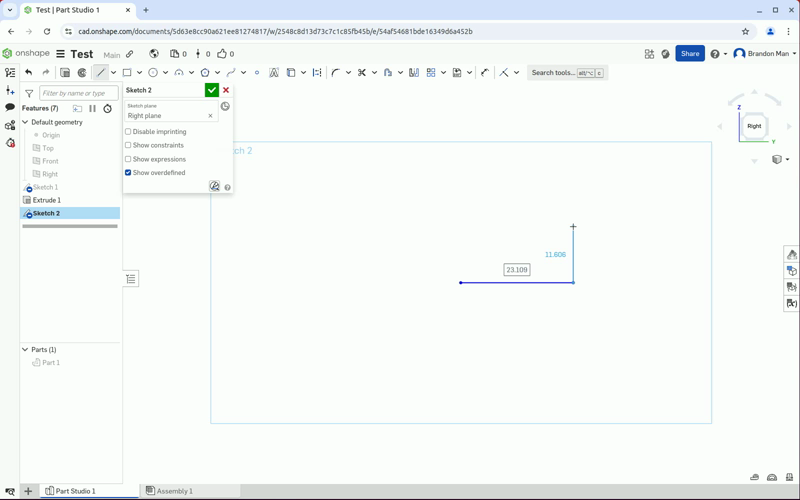
key_up(shift)
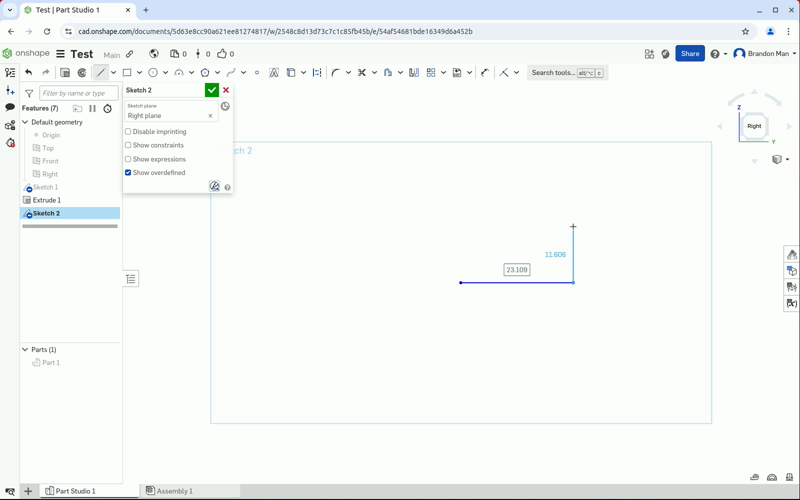
key_down(shift)
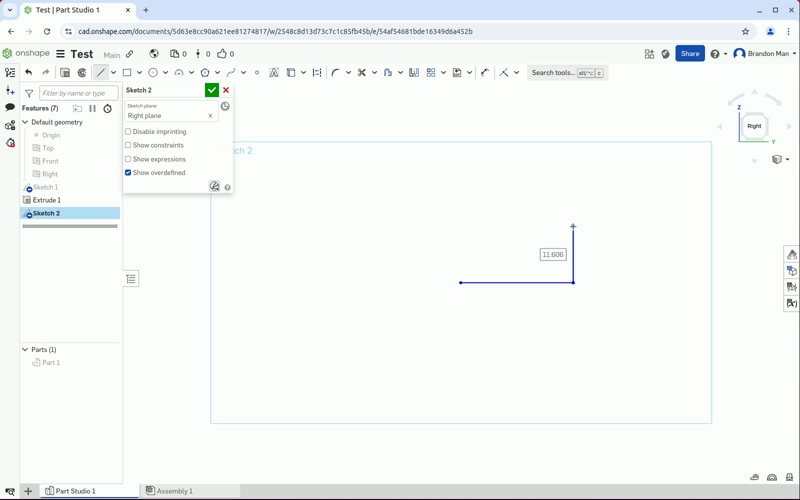
mouse_move(589, 226)
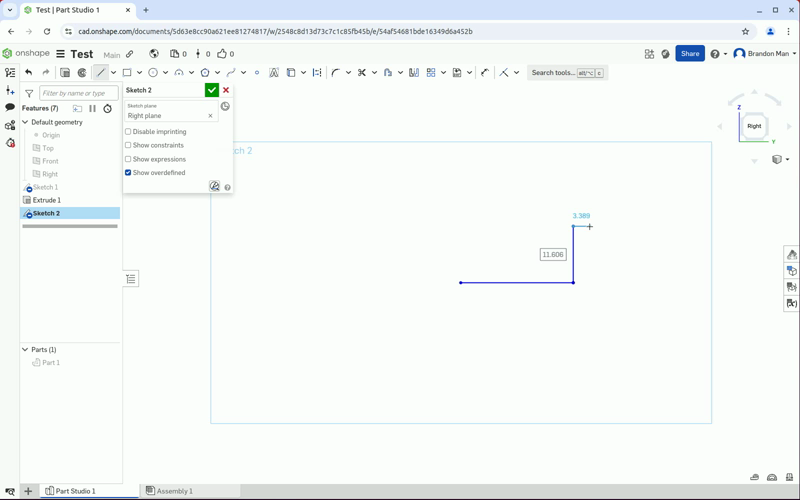
mouse_move(517, 226)
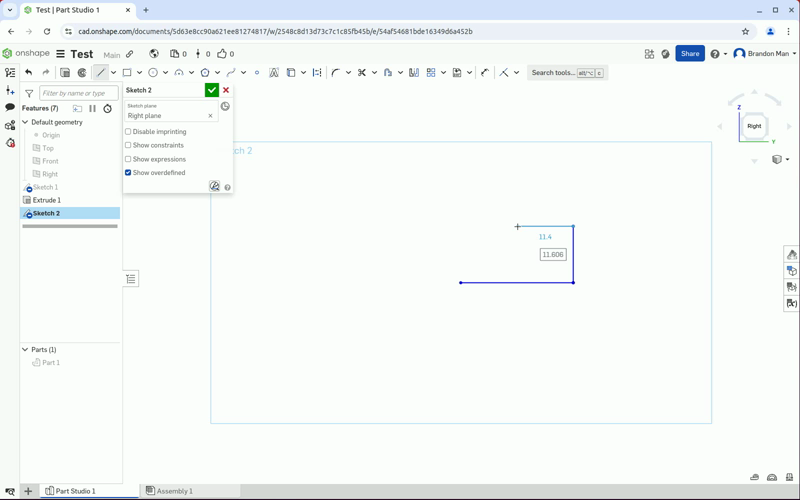
click(517, 226)
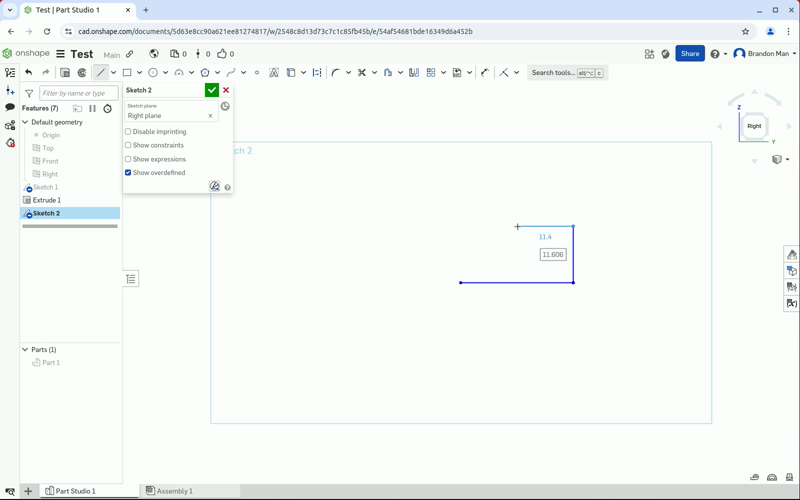
key_up(shift)
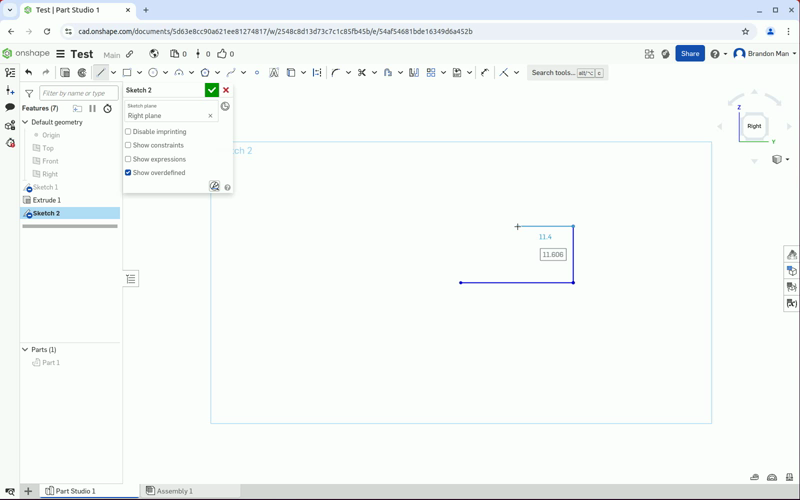
key_down(shift)
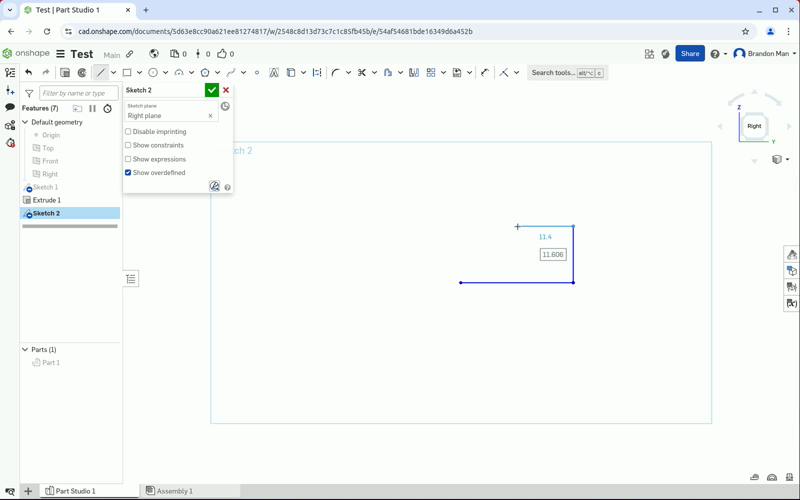
mouse_move(460, 282)
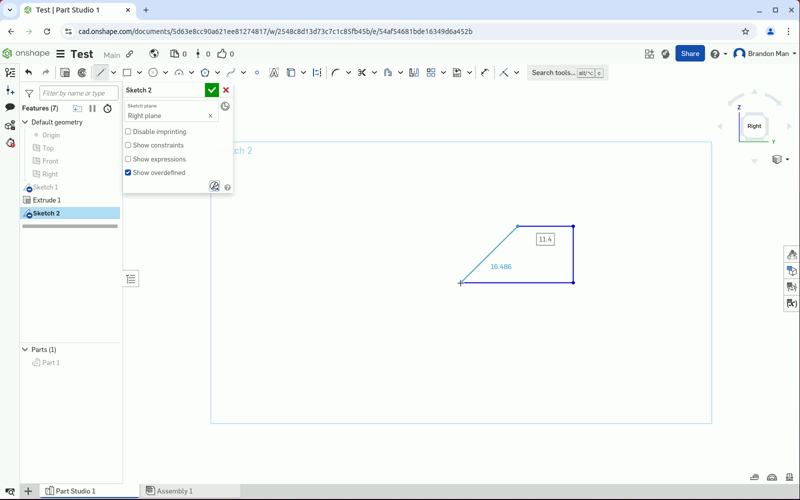
key_up(shift)
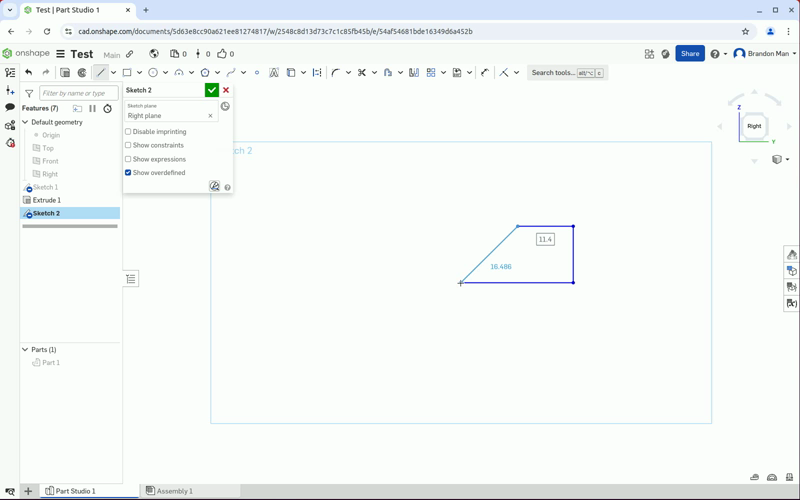
click(460, 282)
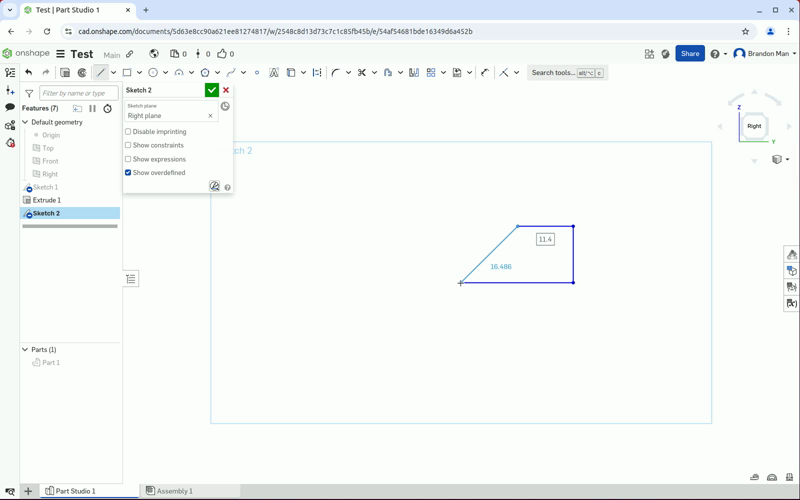
key(esc)
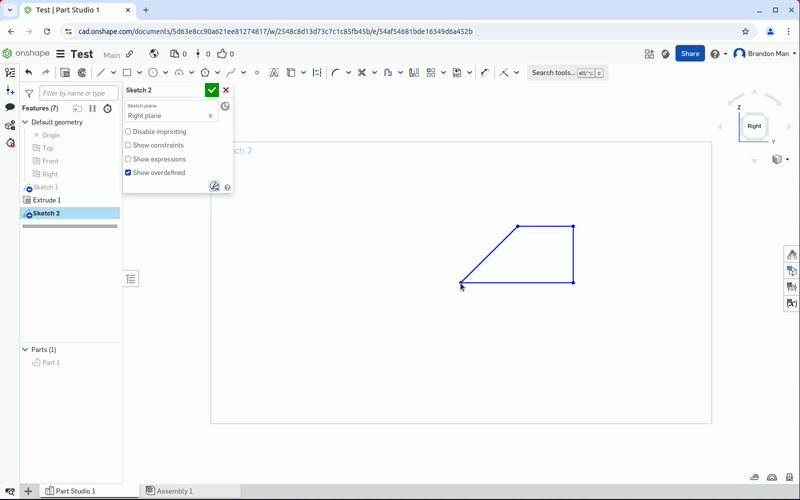
mouse_move(558, 235)
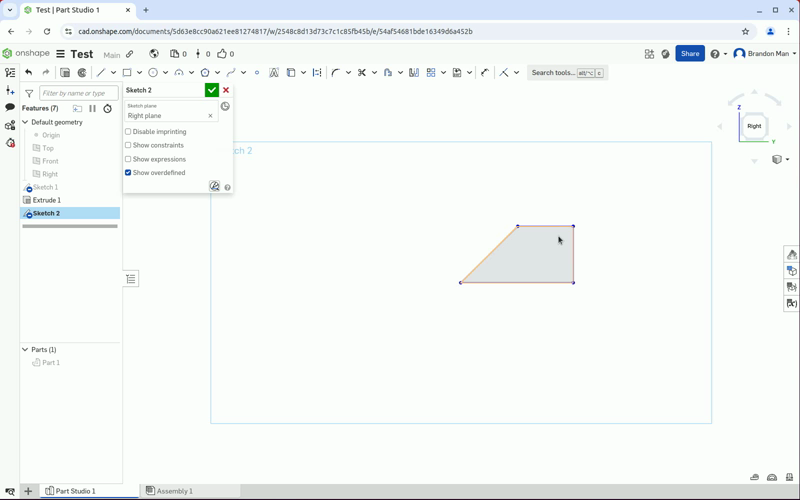
click(558, 235)
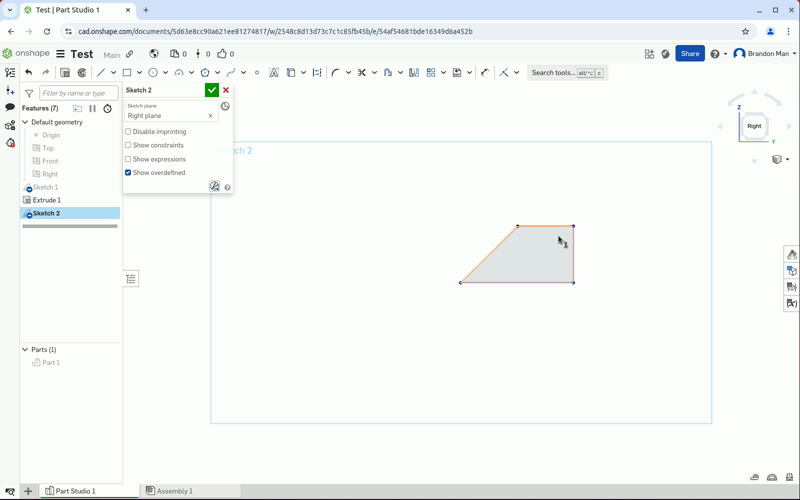
mouse_move(73, 352)
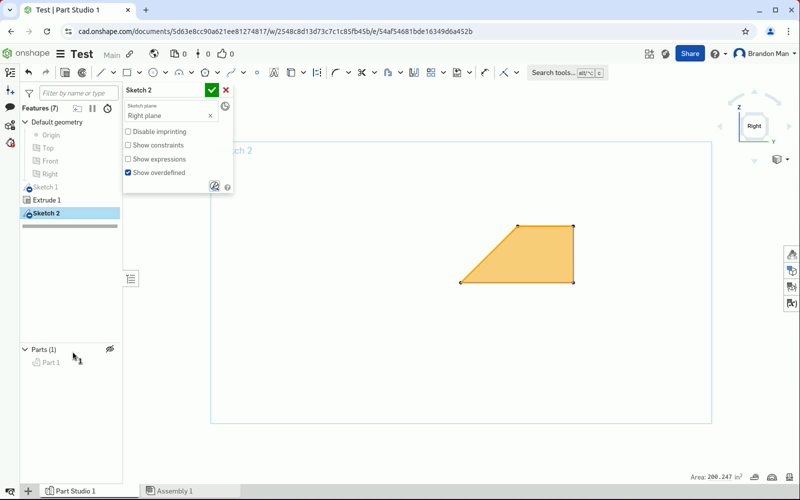
key(shift+y)
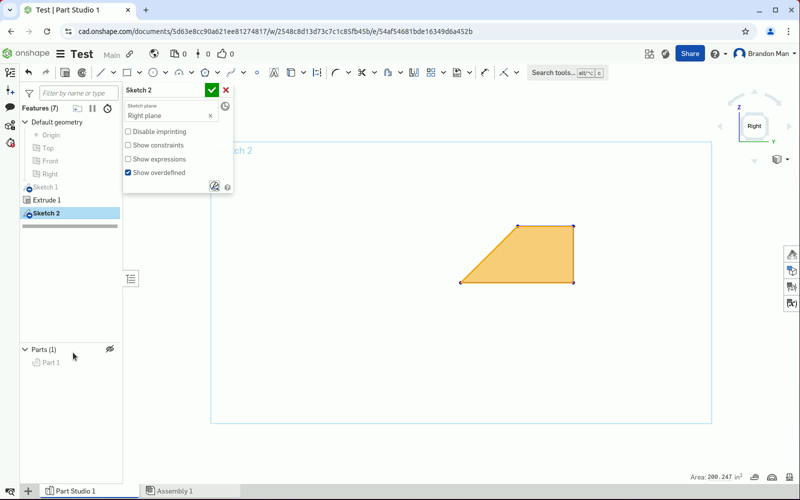
key(shift+e)
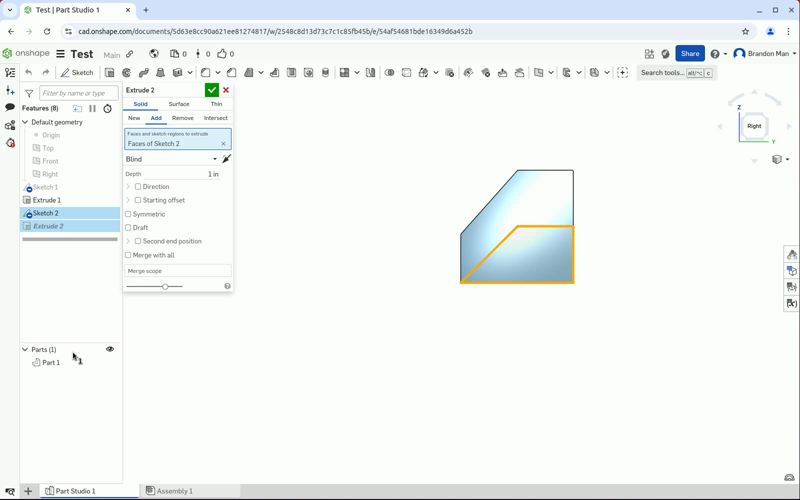
mouse_move(143, 106)
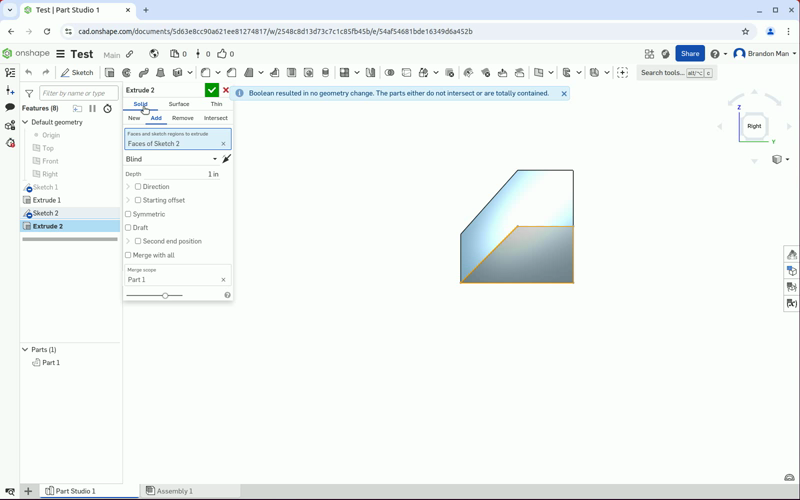
click(143, 106)
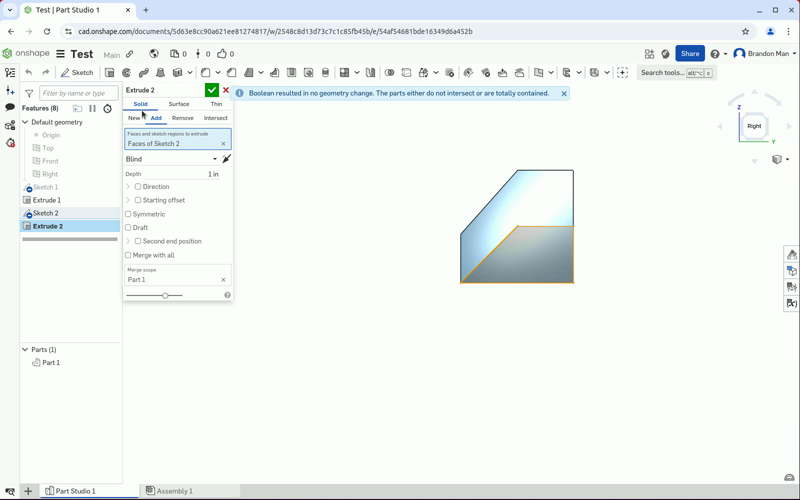
mouse_move(137, 120)
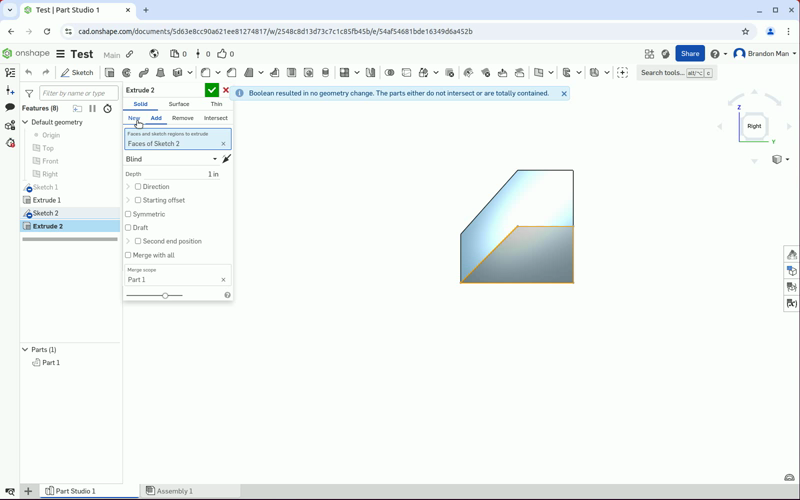
click(137, 120)
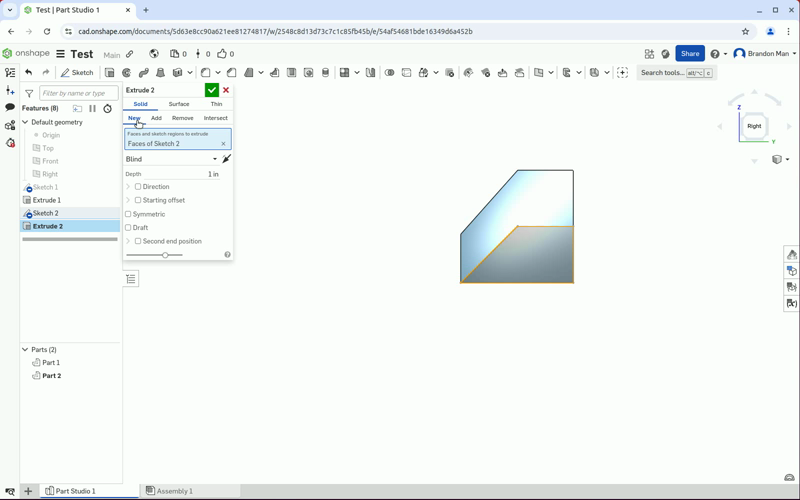
key(tab, 4)
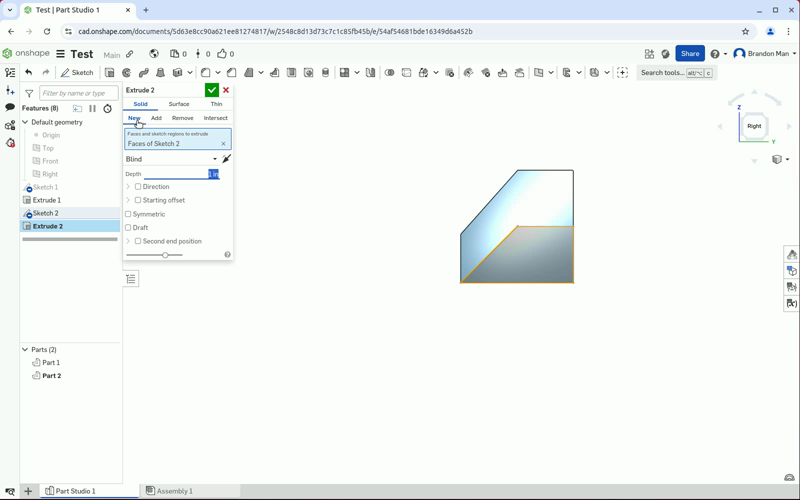
text(-23.108)
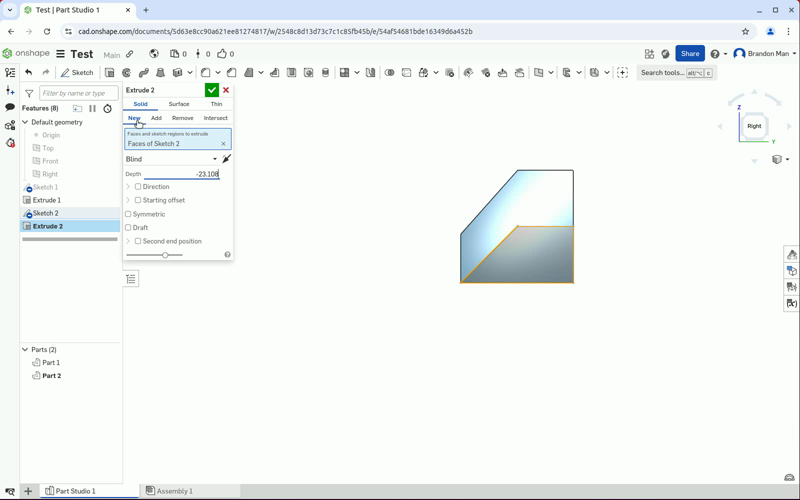
key(tab, 3)
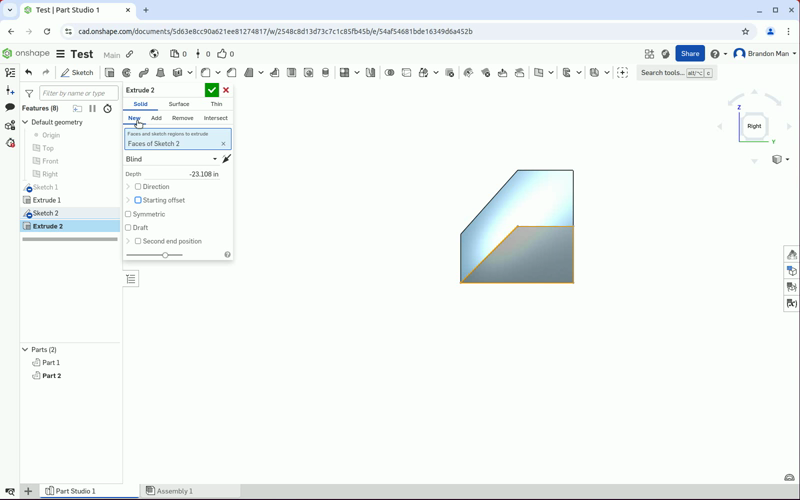
key(tab, 2)
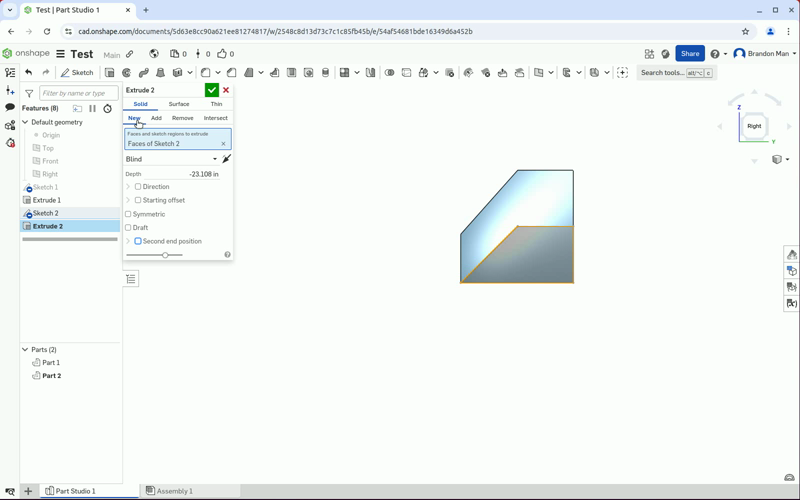
key(space)
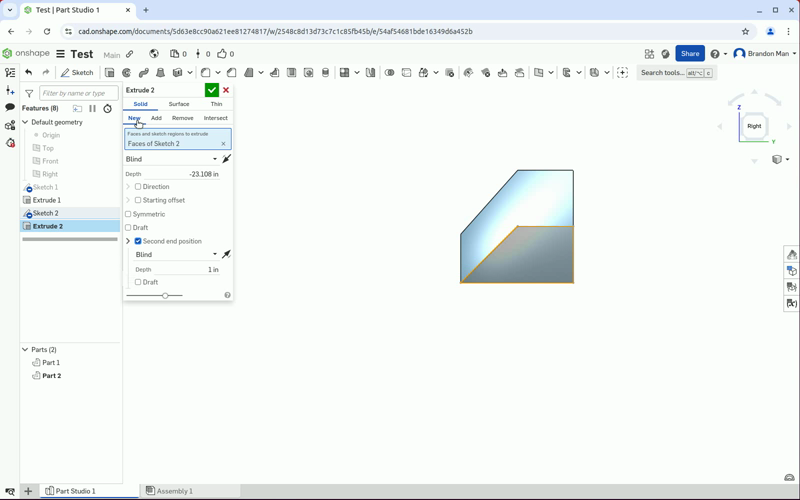
key(tab, 3)
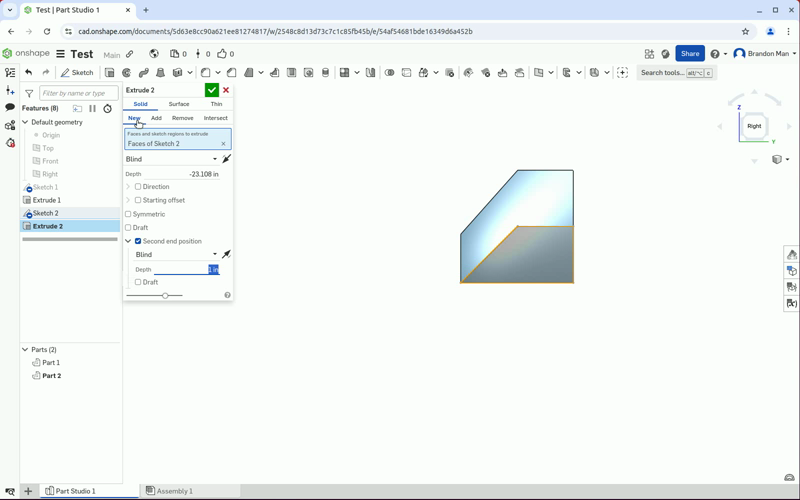
text(11.554)
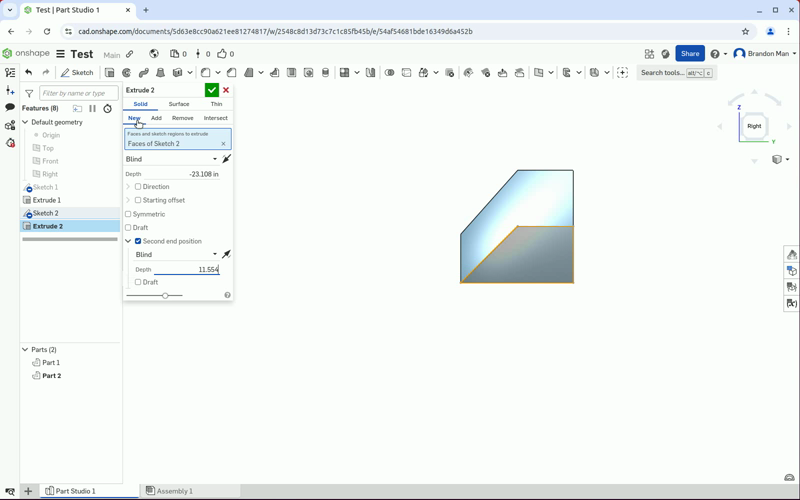
key(enter)
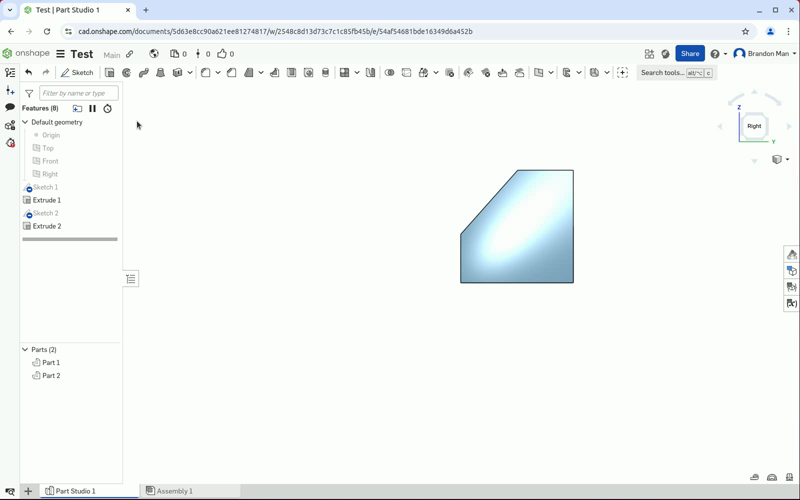
key(shift+h)
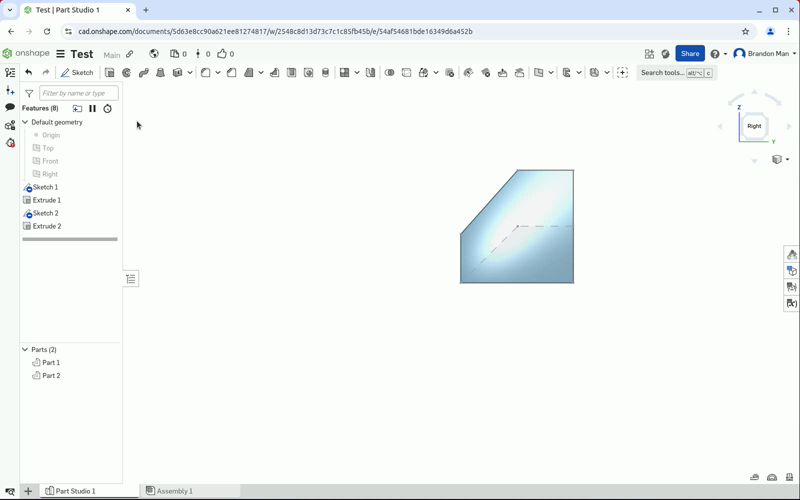
key(shift+h)
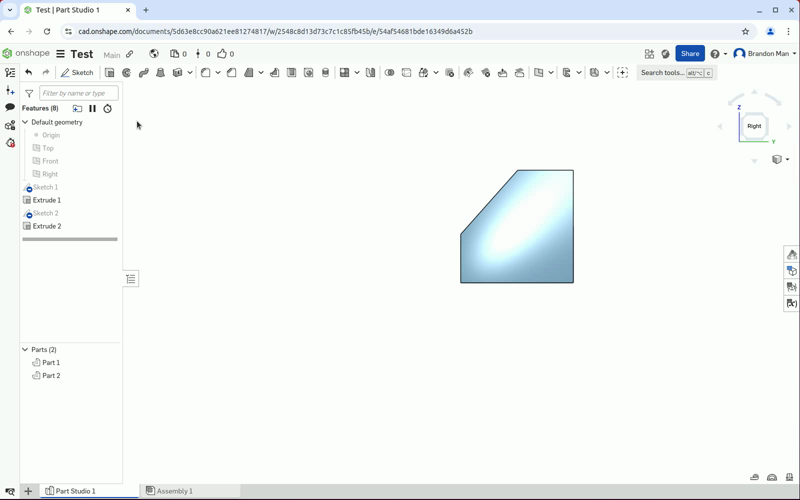
mouse_move(73, 189)
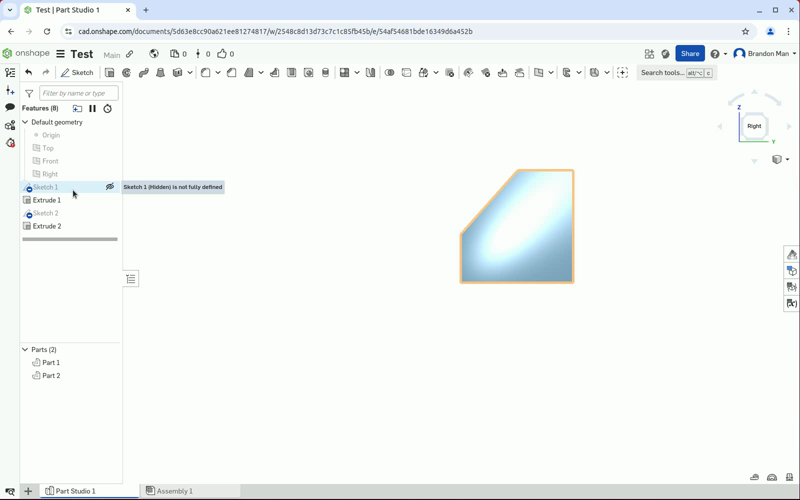
click(73, 189)
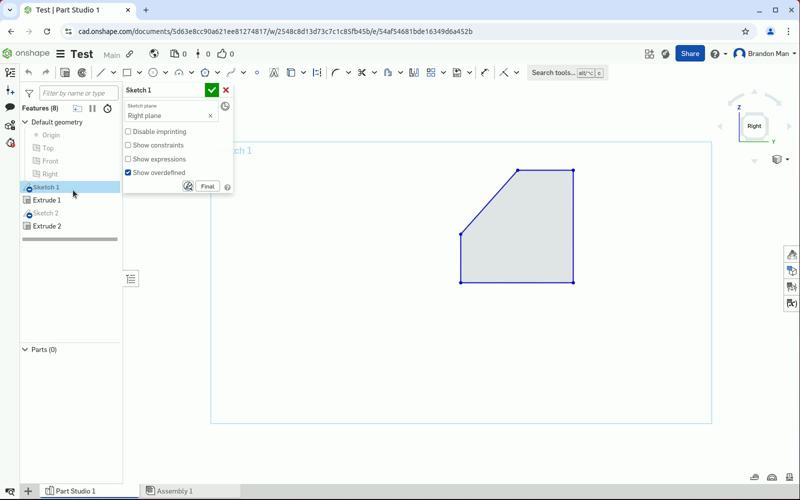
mouse_move(229, 92)
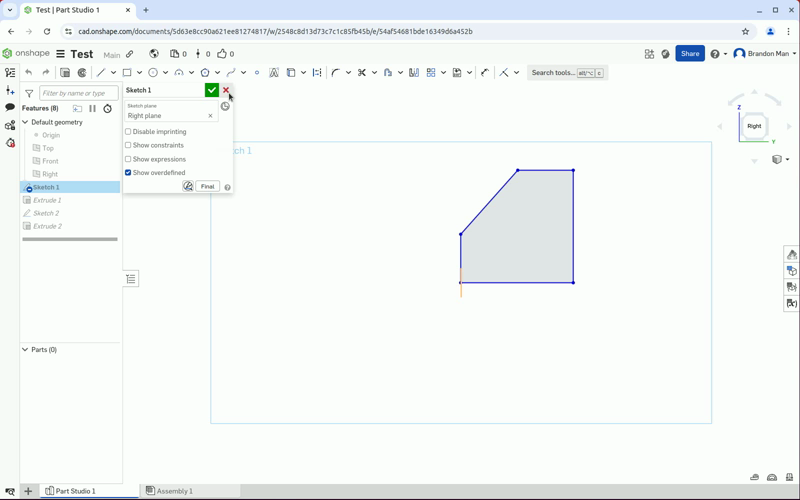
click(229, 92)
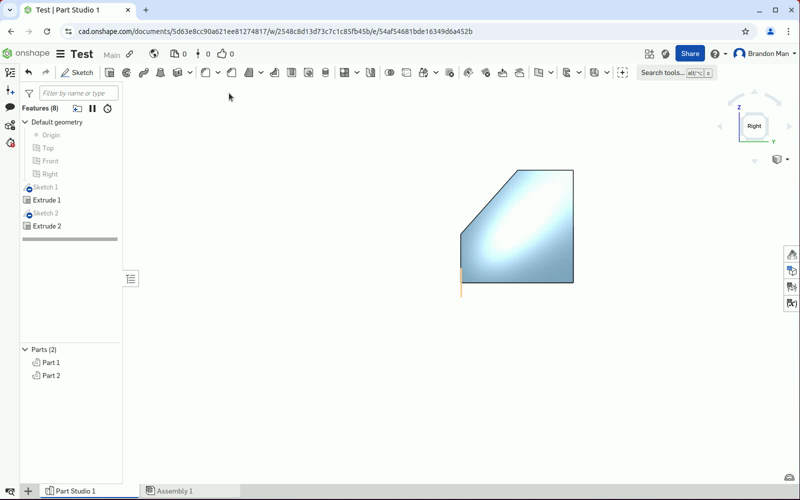
mouse_move(73, 352)
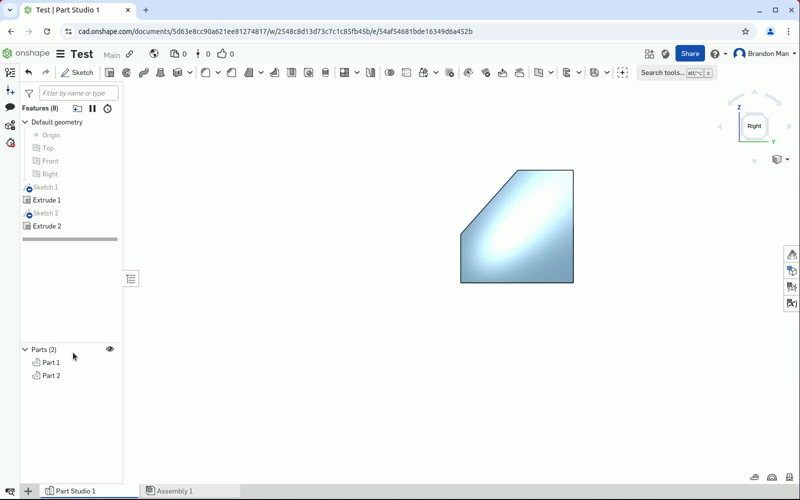
key(y)
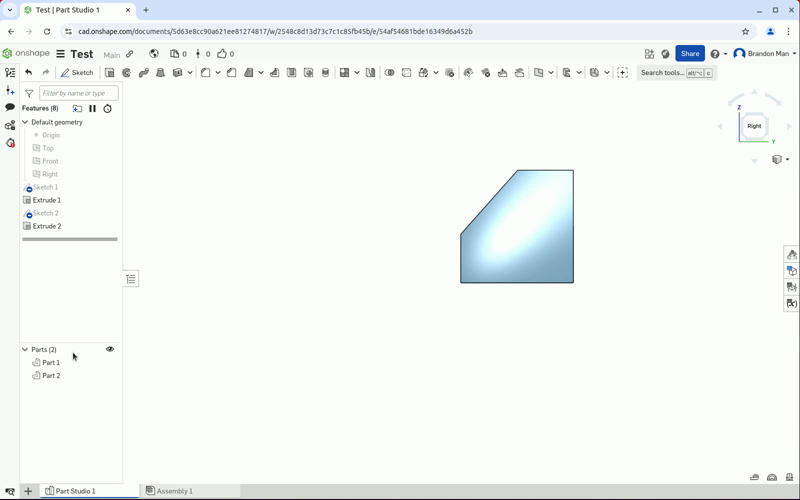
key(shift+p)
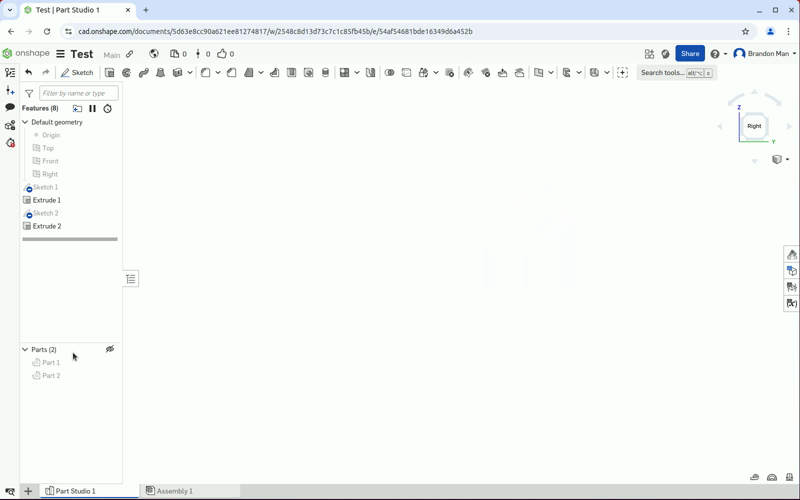
key(space)
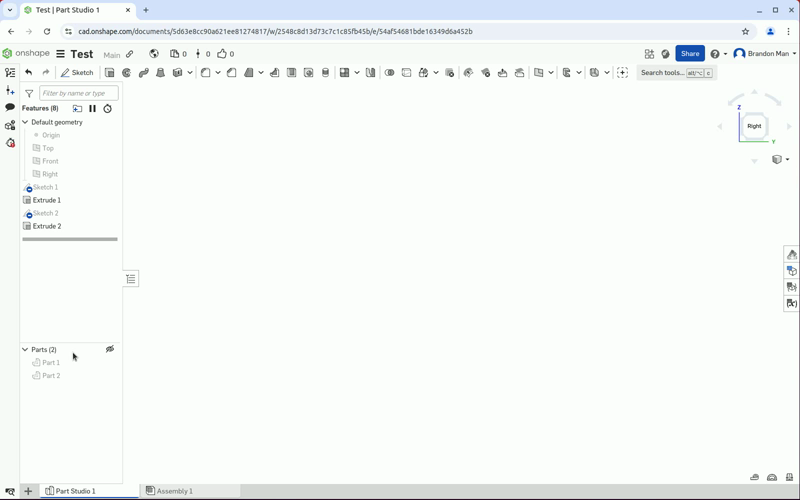
key_down(shift)
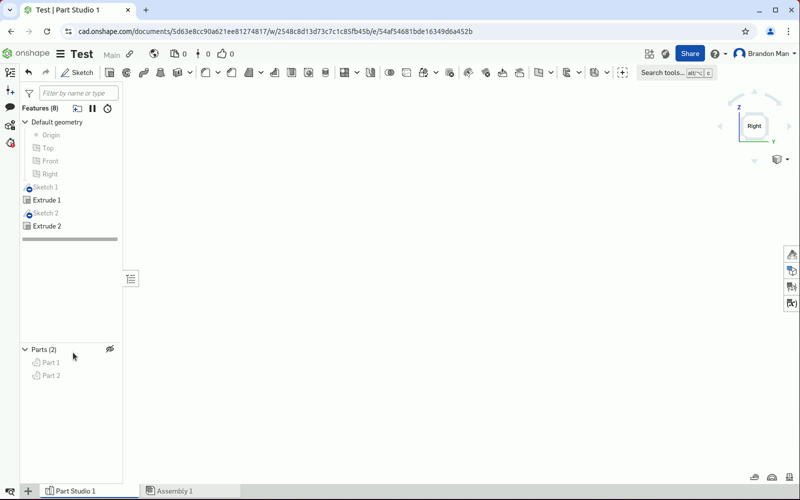
key(right)
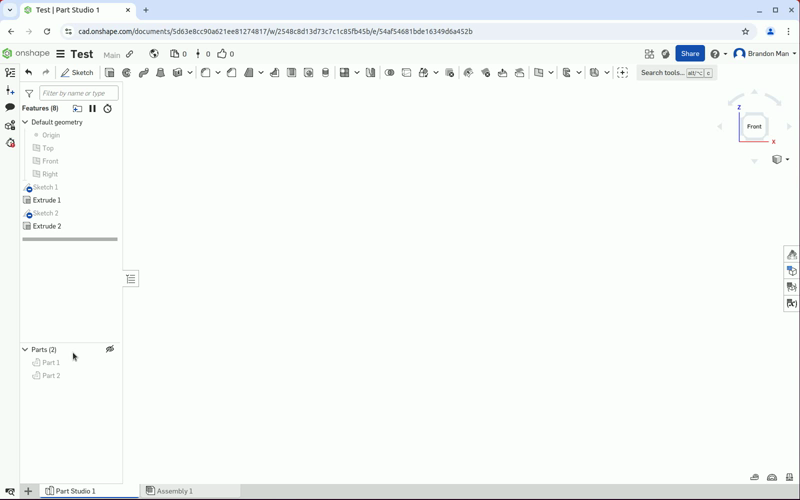
key_up(shift)
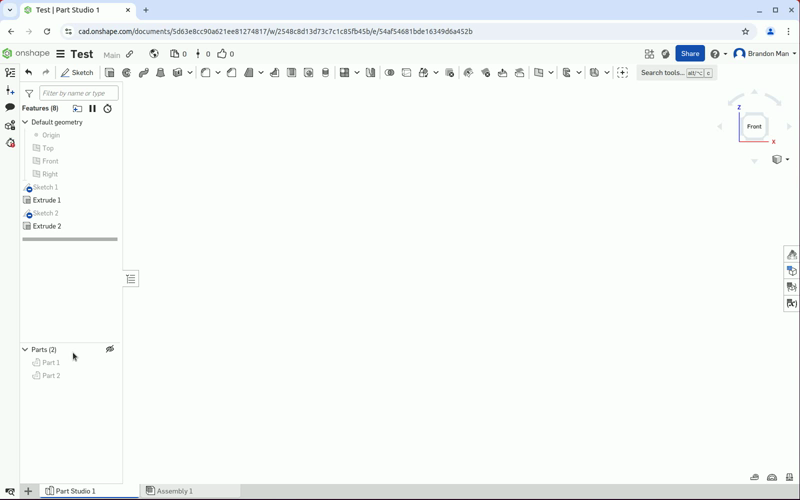
mouse_move(73, 352)
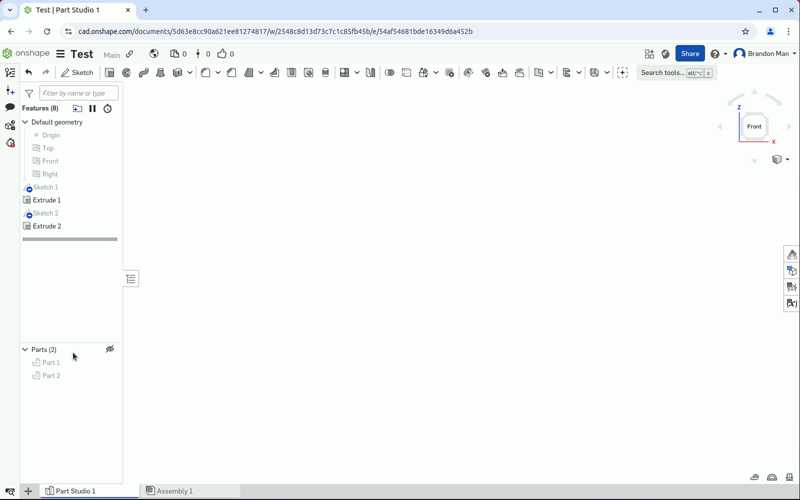
key(shift+y)
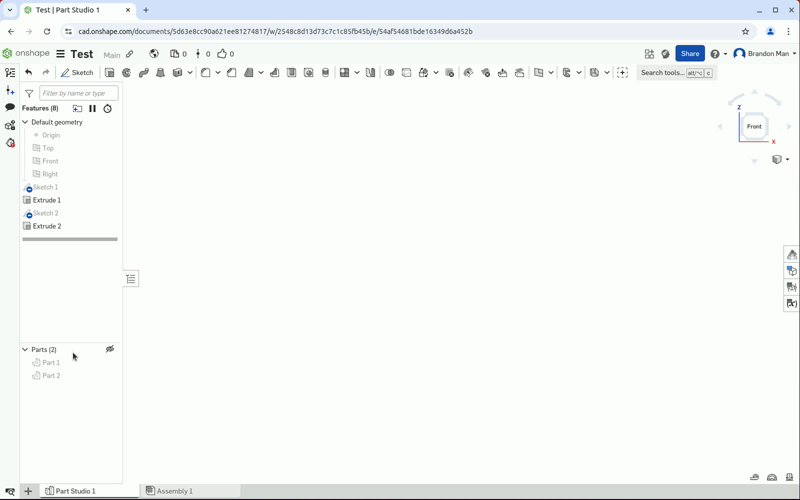
key(shift+s)
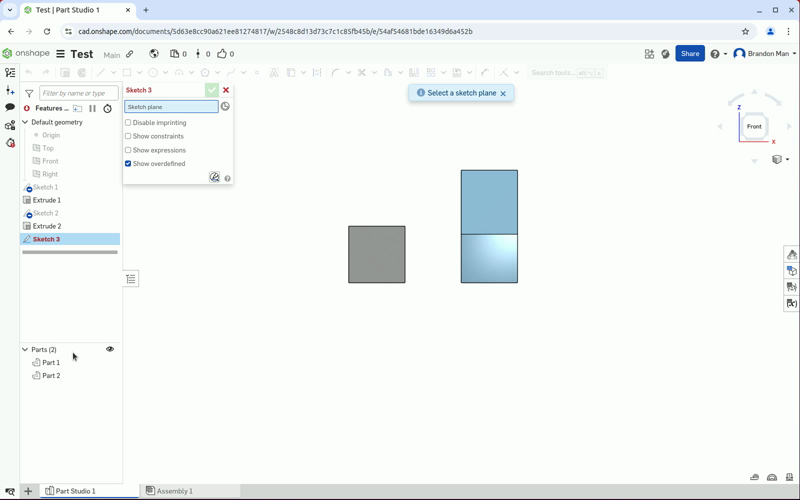
mouse_move(73, 163)
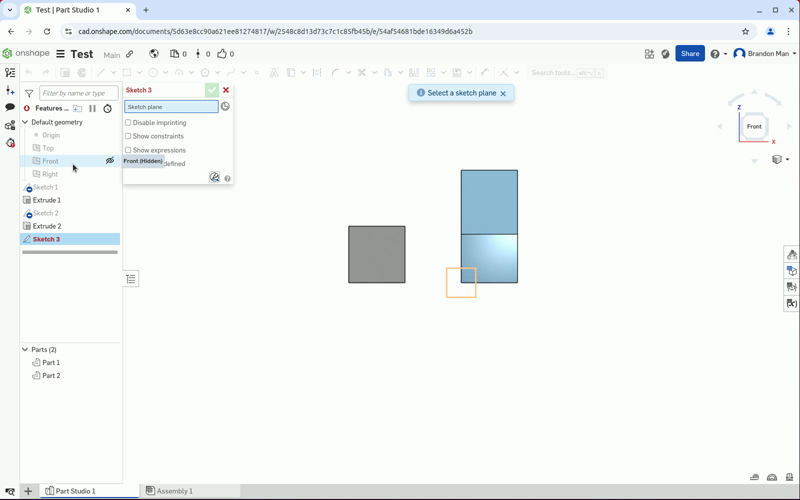
click(73, 163)
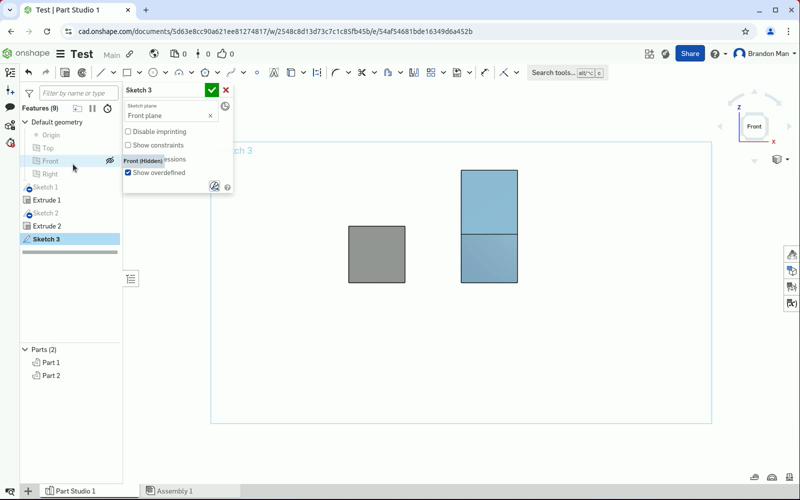
mouse_move(73, 352)
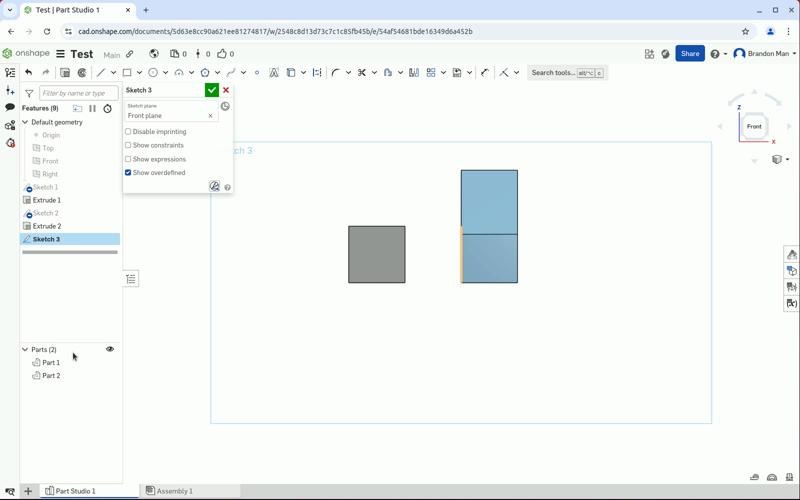
key(y)
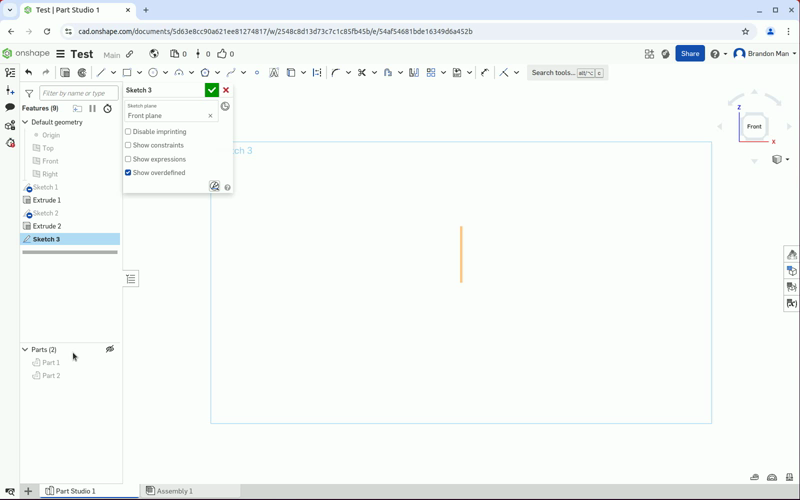
key(l)
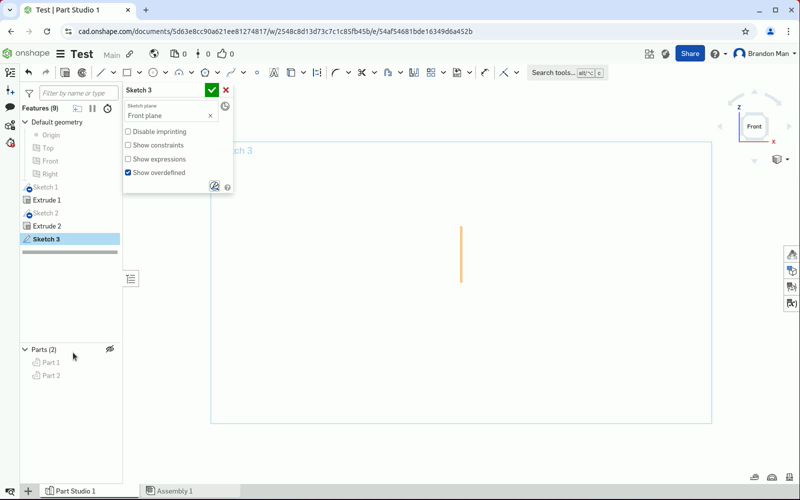
key_down(shift)
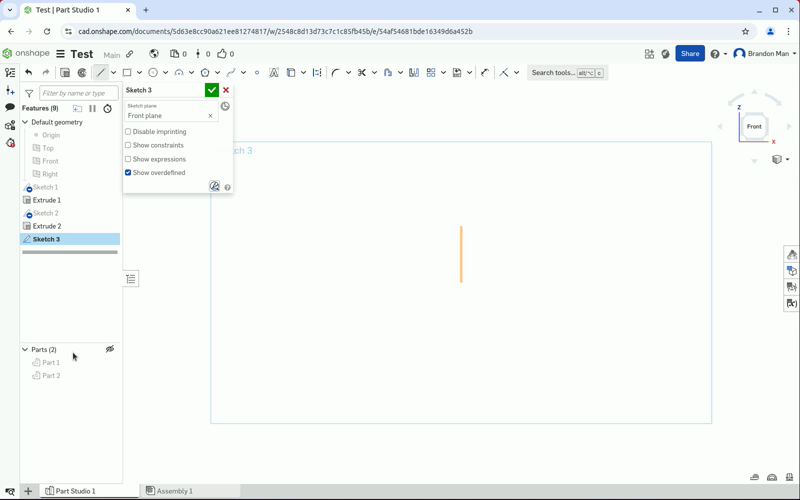
mouse_move(404, 282)
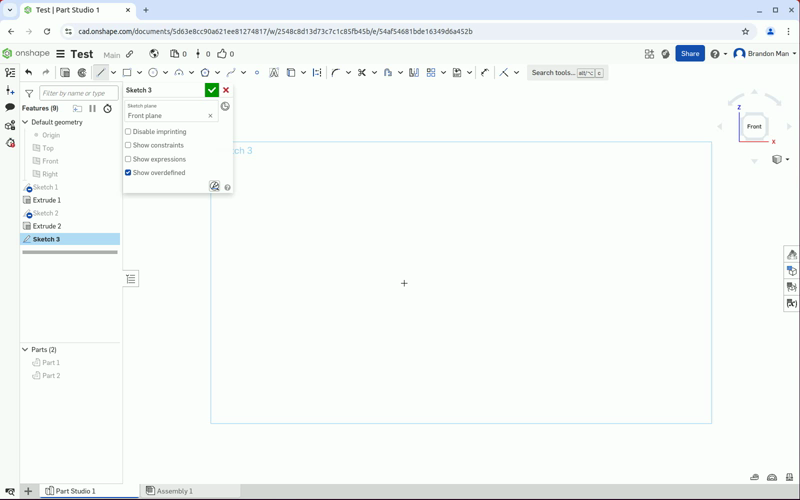
click(404, 282)
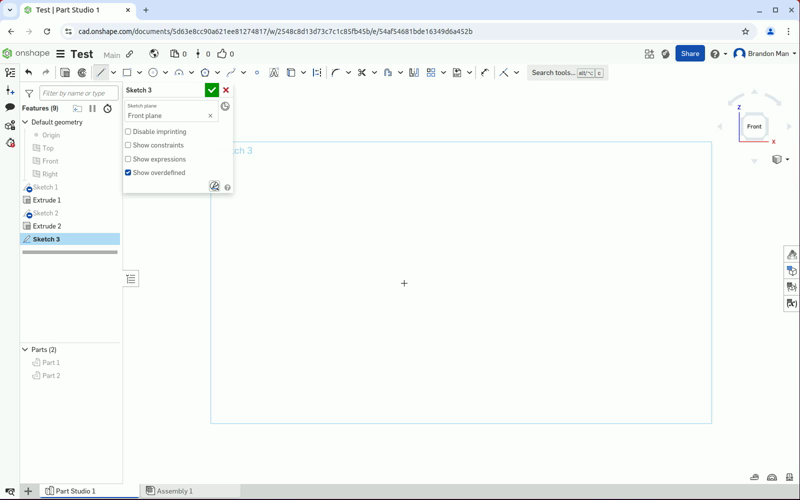
key_up(shift)
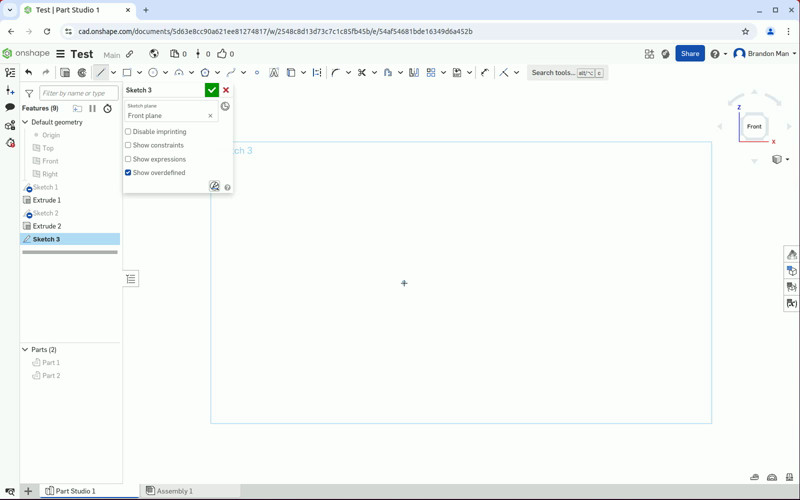
key_down(shift)
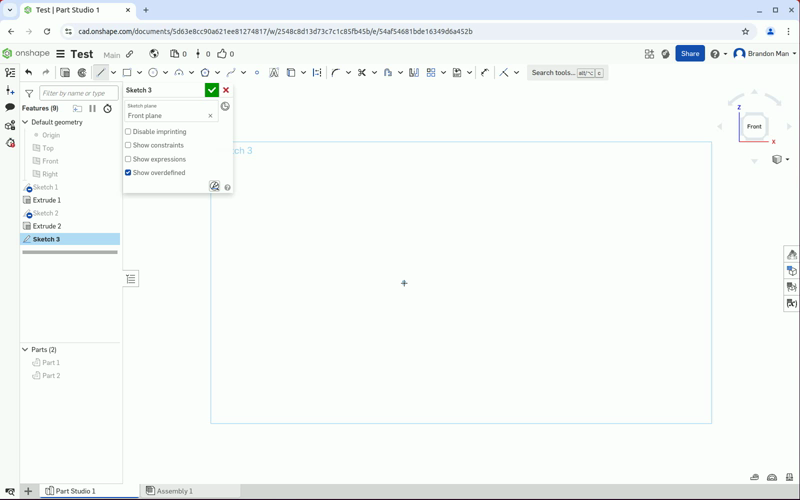
mouse_move(434, 282)
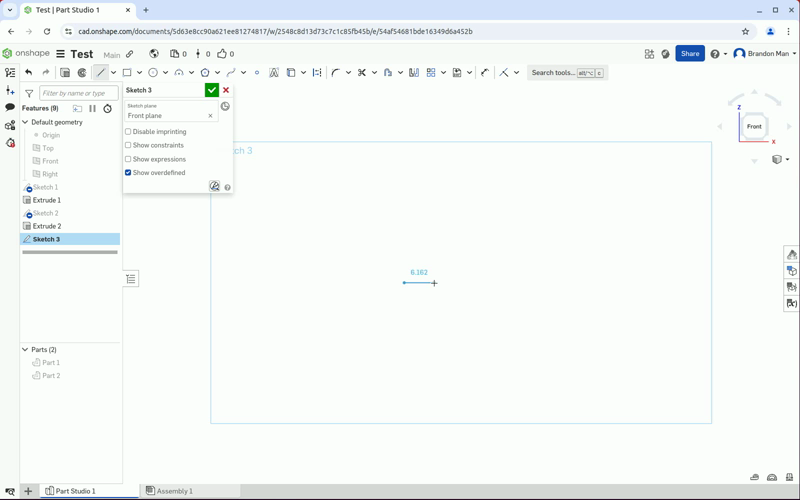
mouse_move(461, 282)
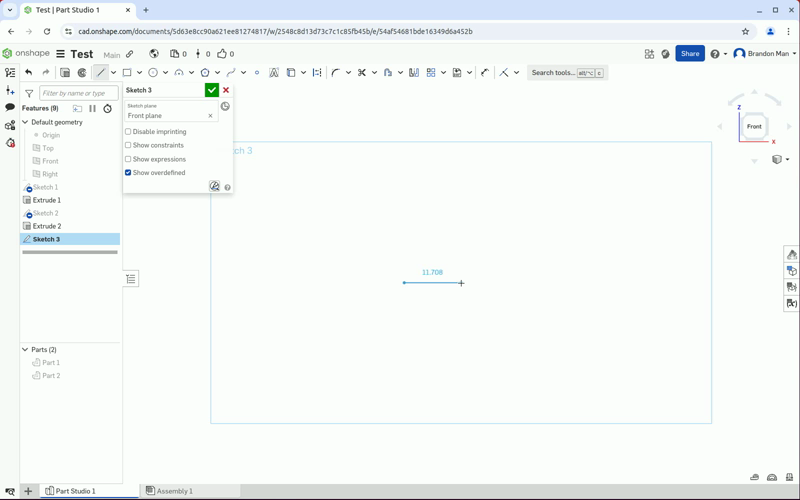
click(461, 282)
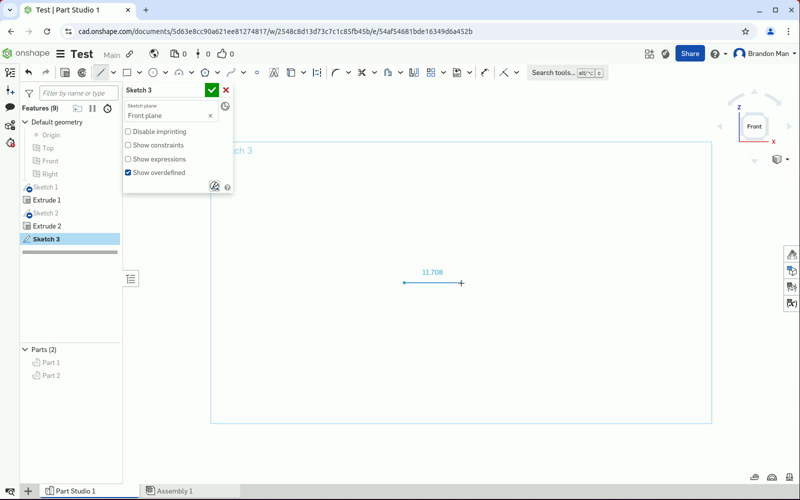
key_up(shift)
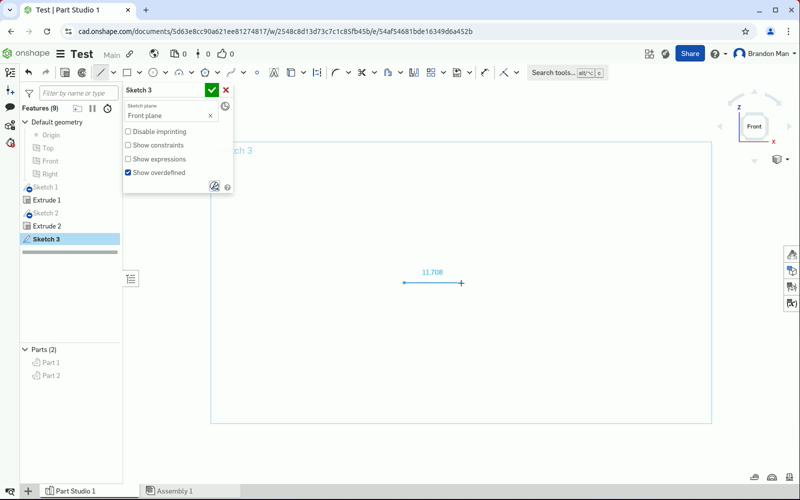
key_down(shift)
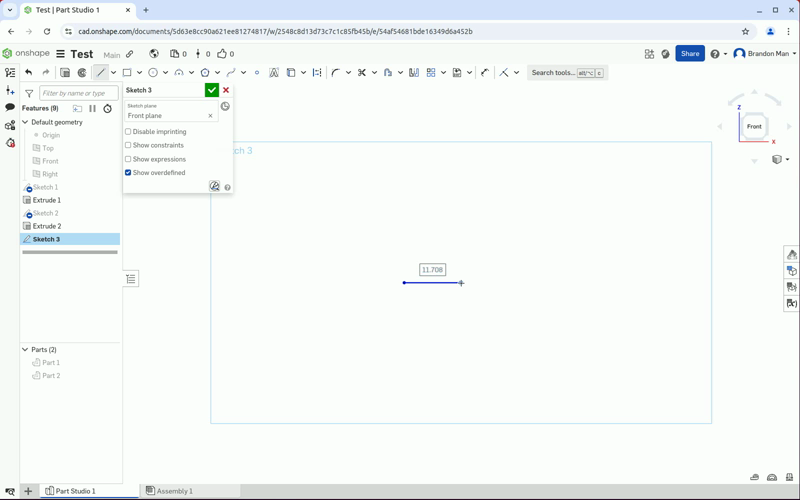
mouse_move(491, 282)
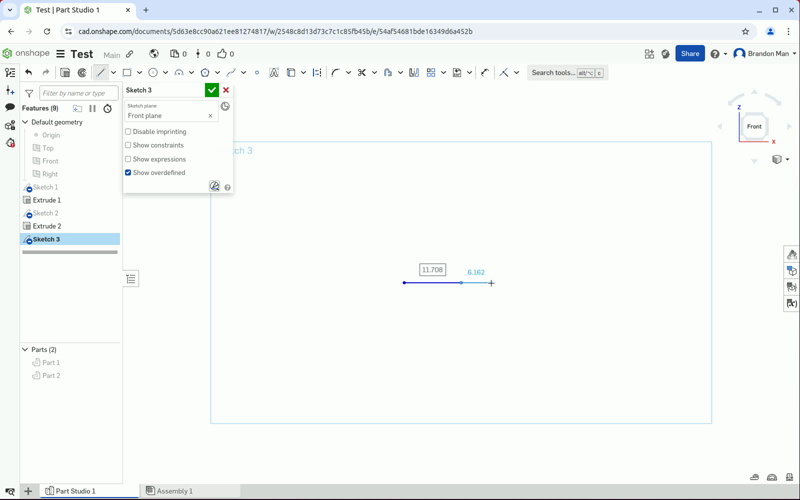
mouse_move(461, 226)
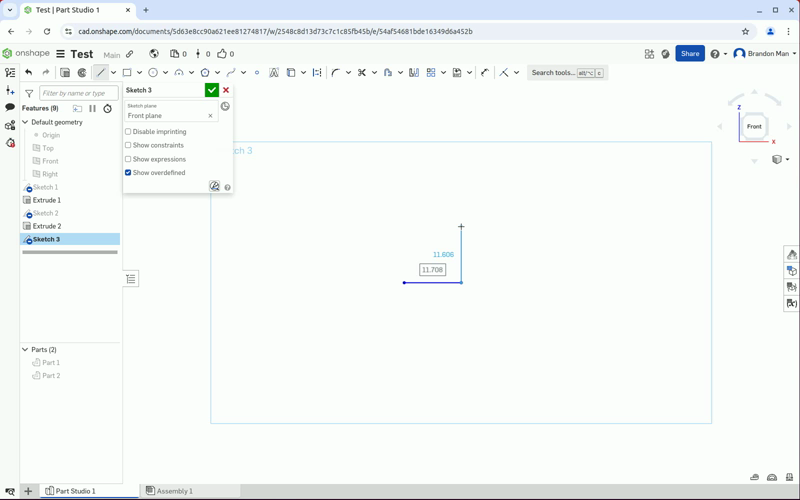
click(461, 226)
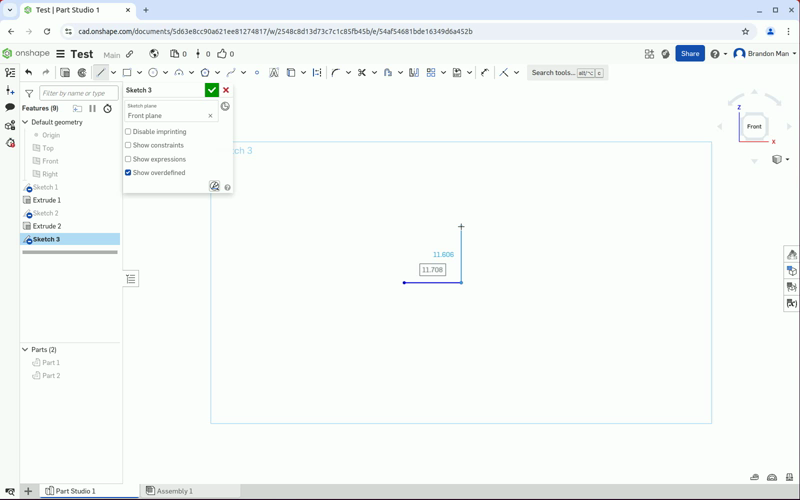
key_up(shift)
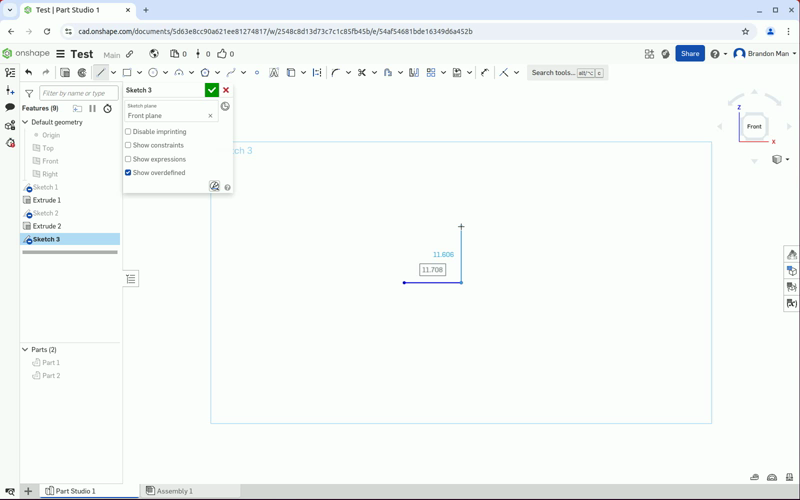
key_down(shift)
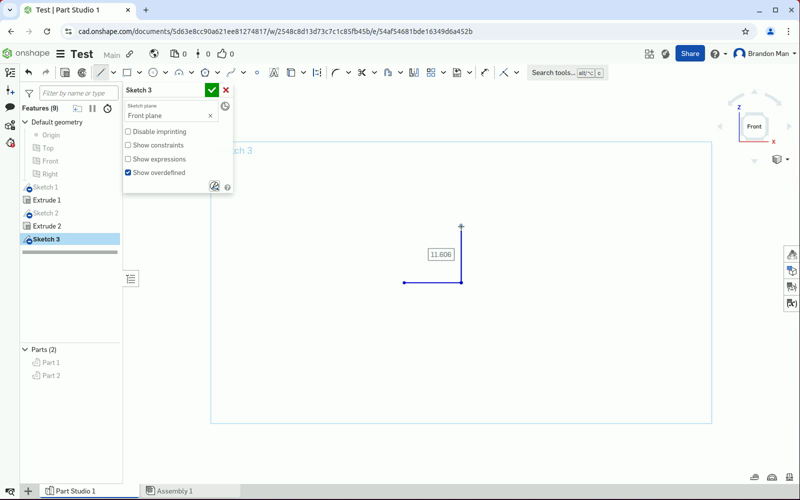
mouse_move(491, 226)
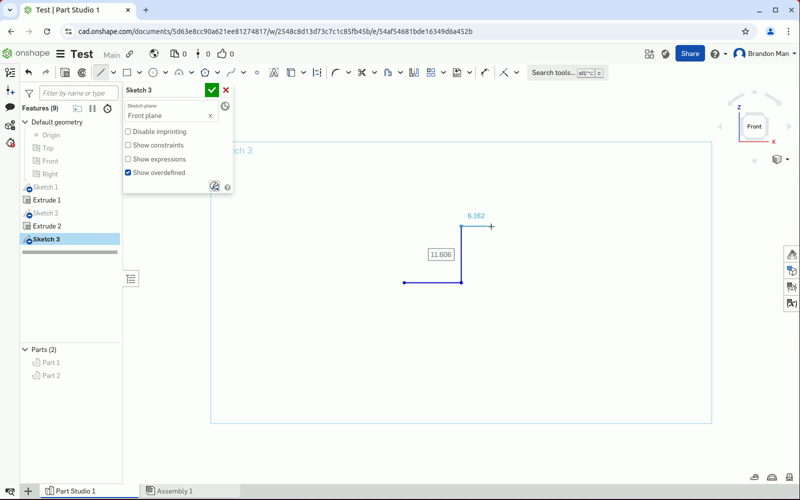
mouse_move(404, 226)
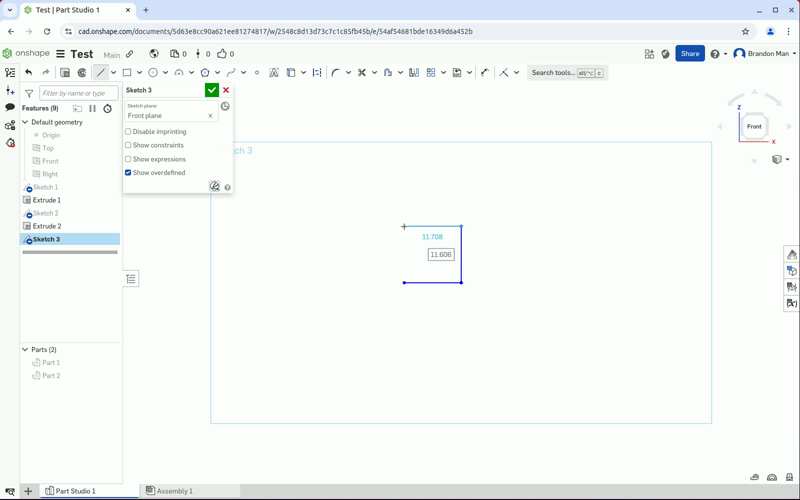
click(404, 226)
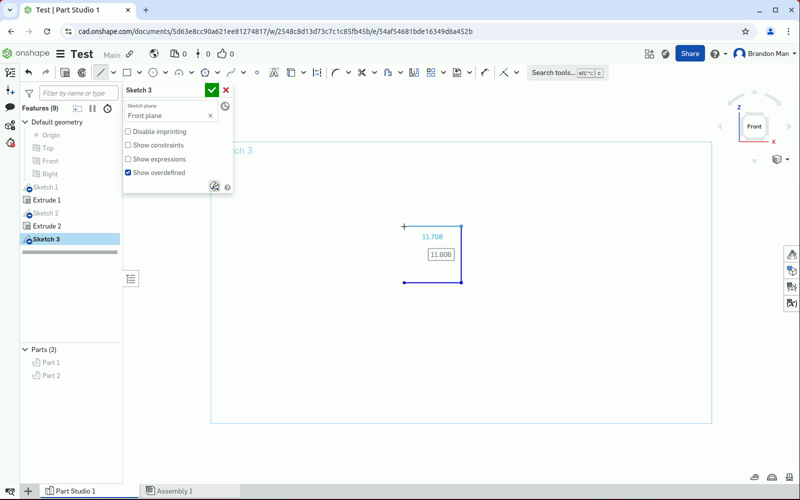
key_up(shift)
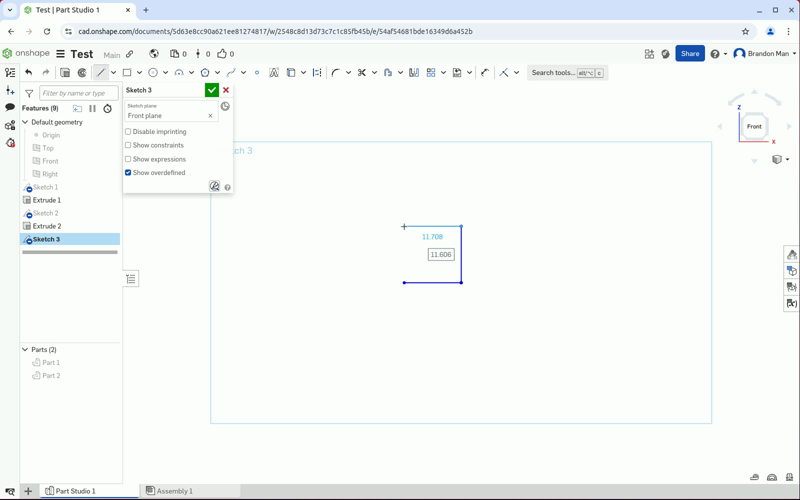
mouse_move(434, 226)
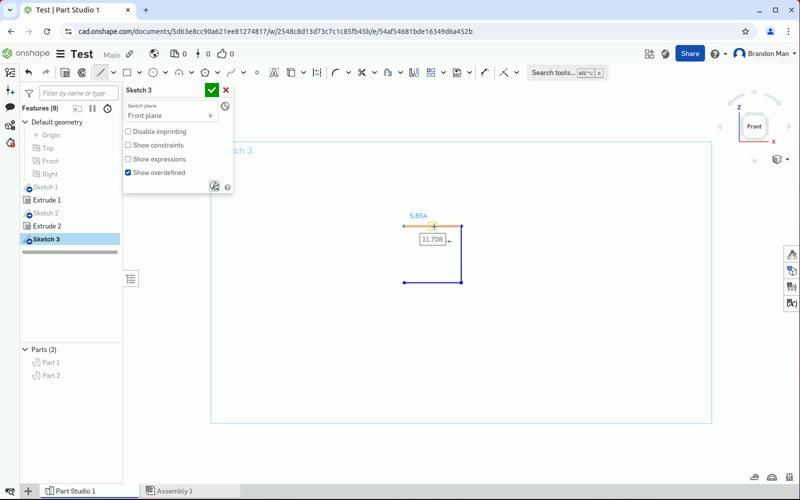
key_down(shift)
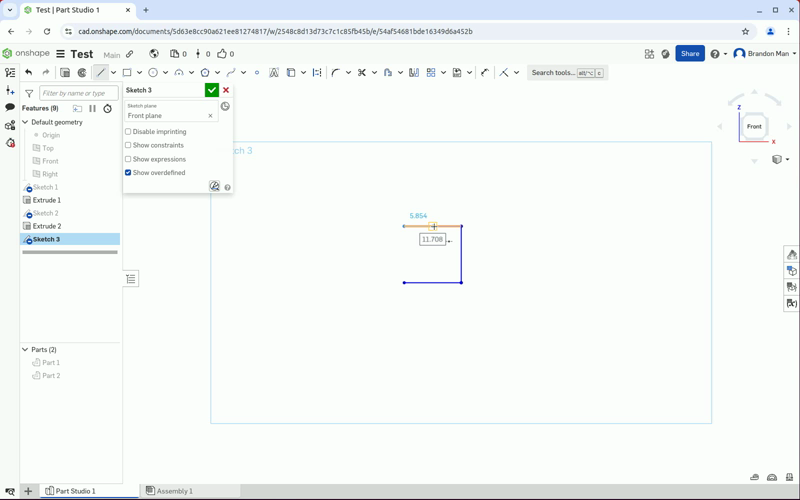
mouse_move(404, 282)
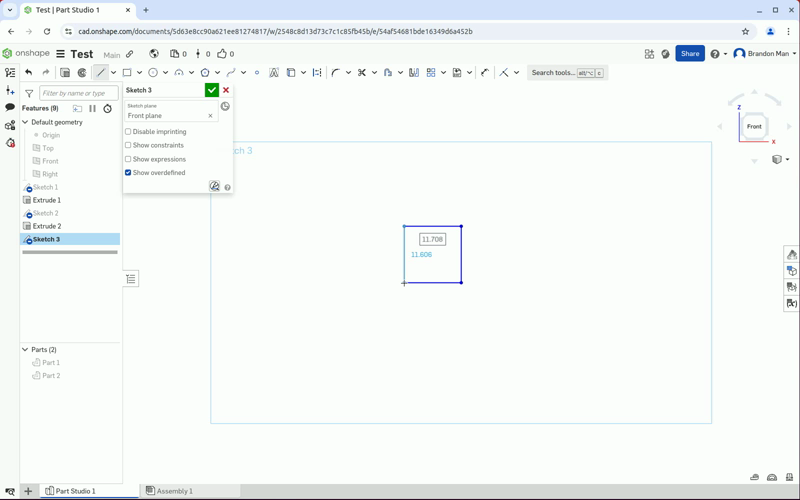
key_up(shift)
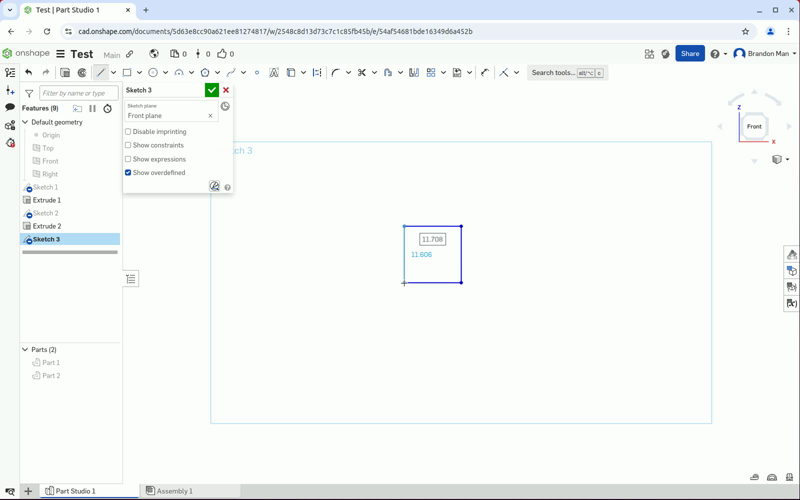
click(404, 282)
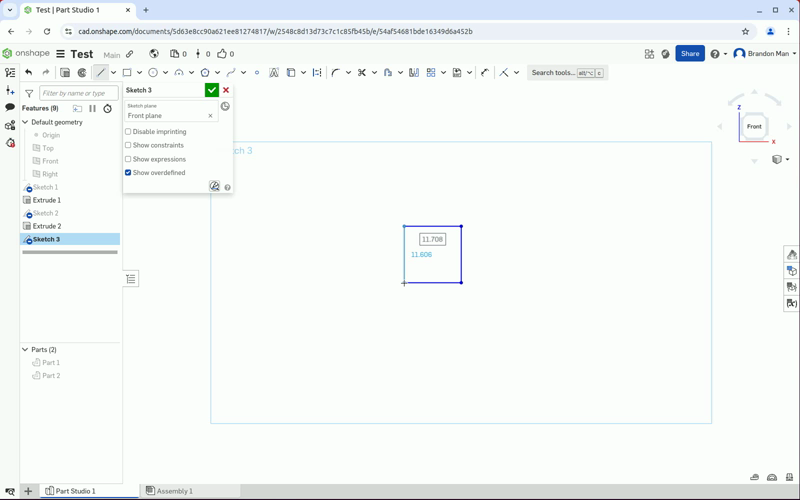
key(esc)
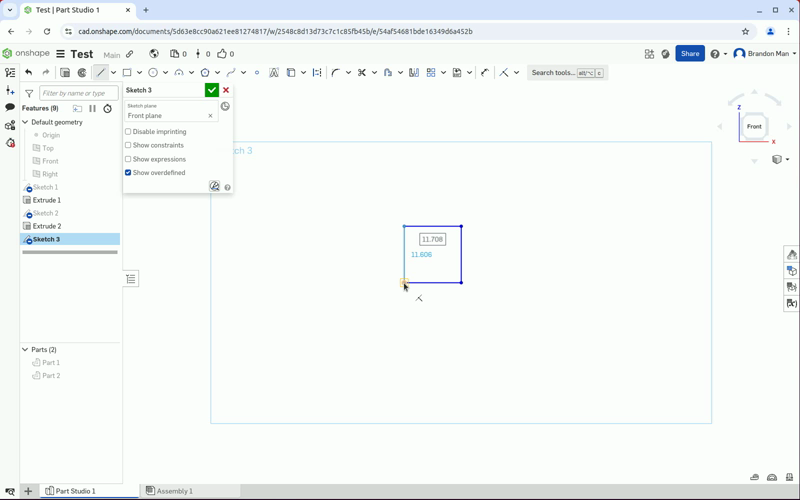
mouse_move(420, 278)
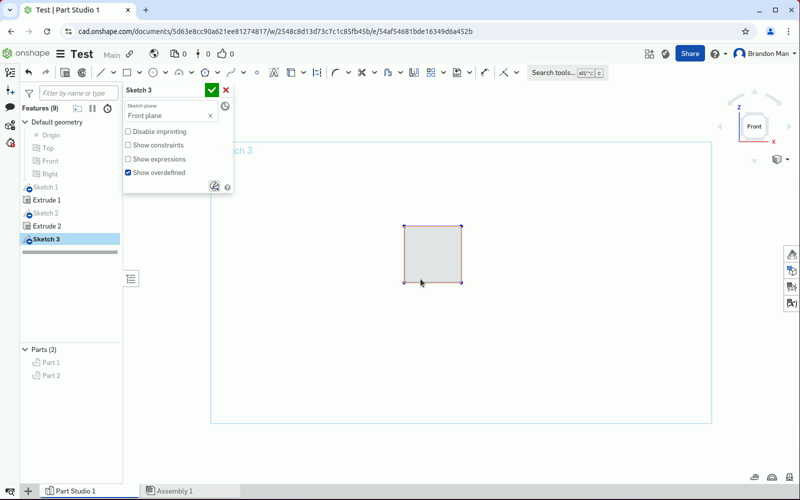
click(420, 278)
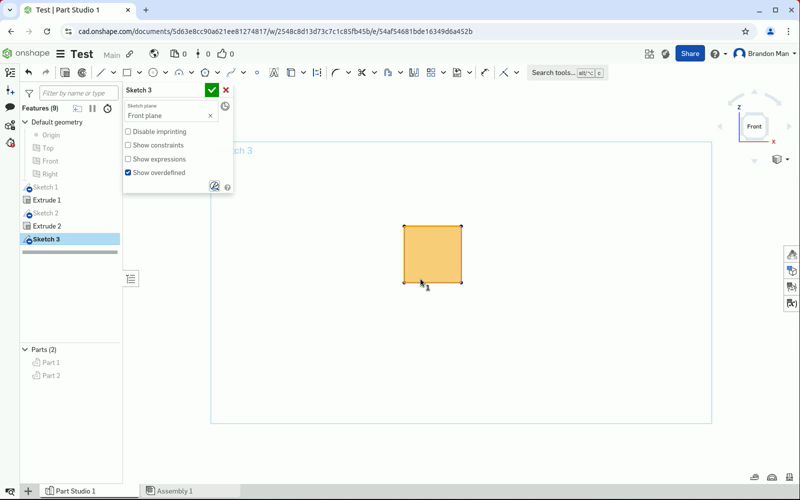
mouse_move(73, 352)
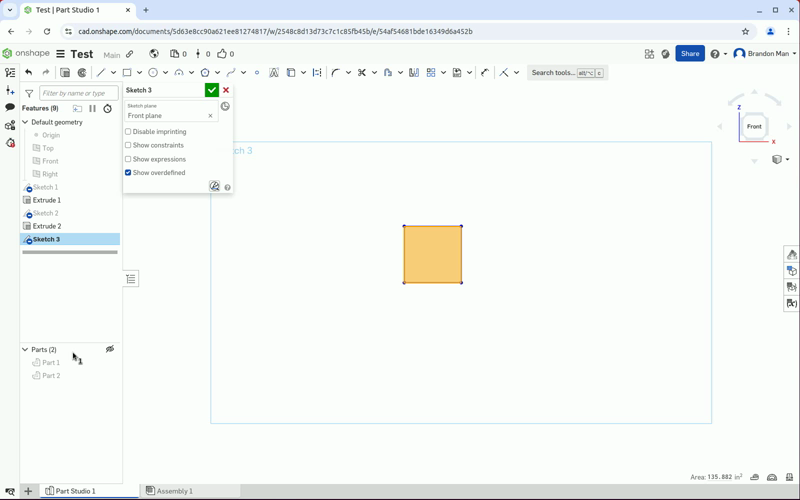
key(shift+y)
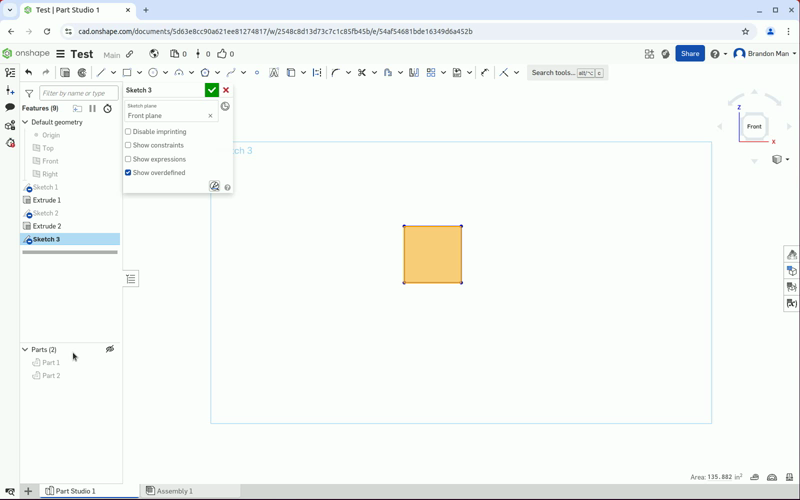
key(shift+e)
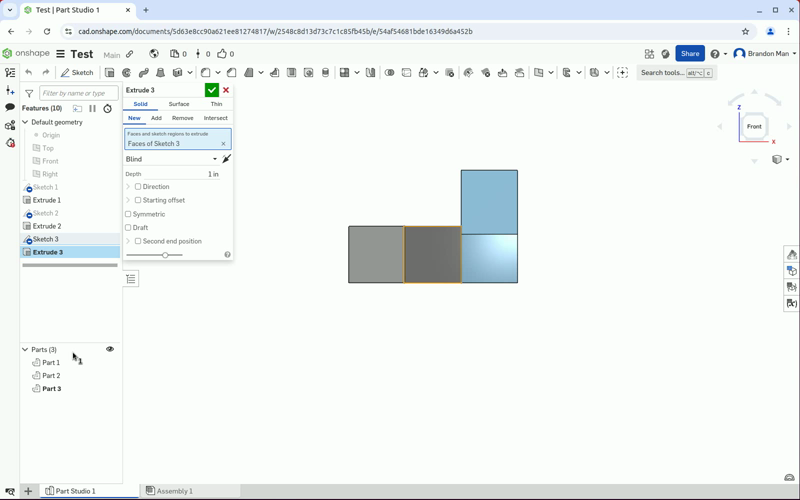
mouse_move(143, 106)
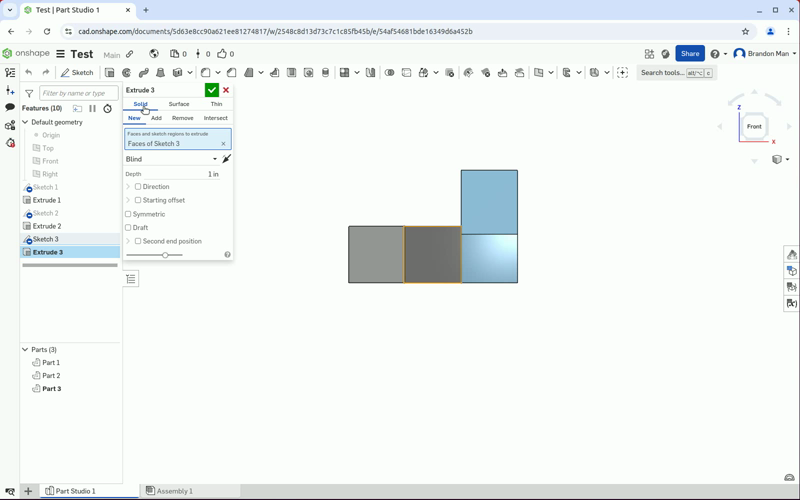
click(143, 106)
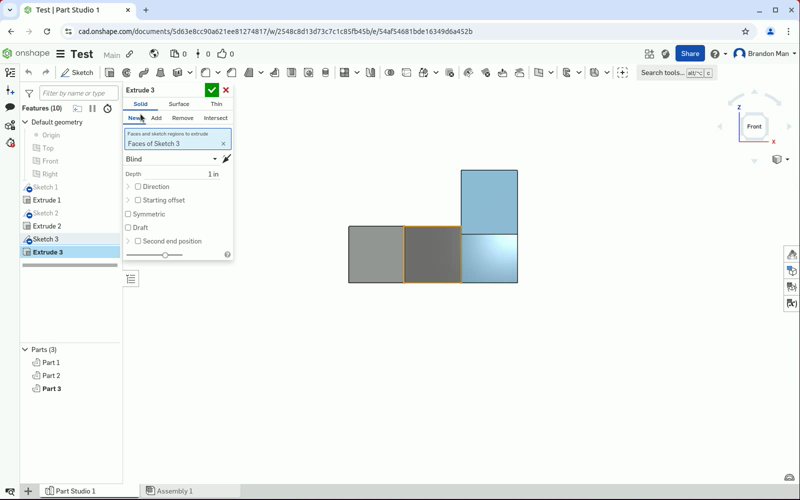
mouse_move(137, 120)
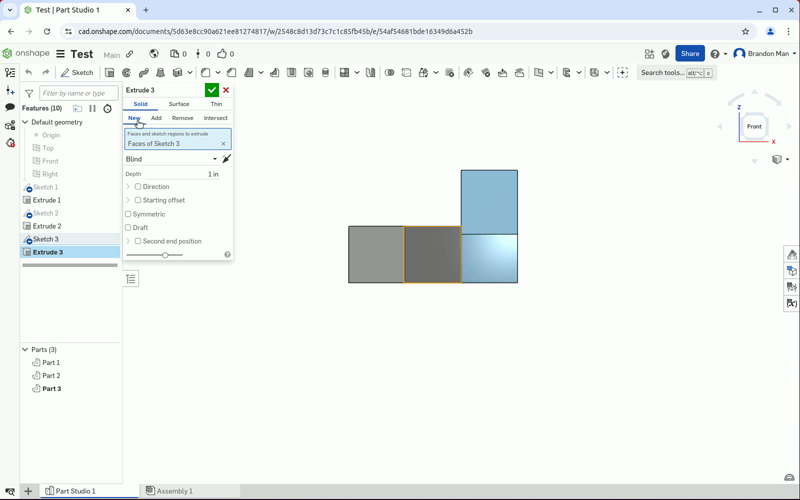
click(137, 120)
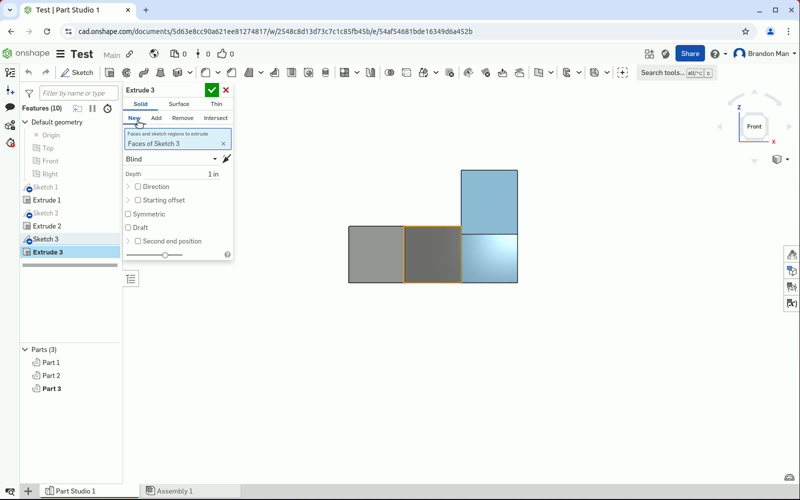
key(tab, 4)
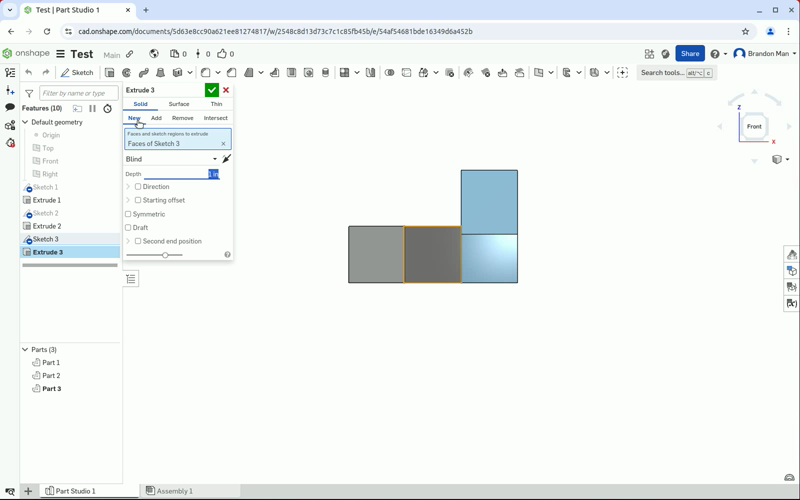
text(-23.108)
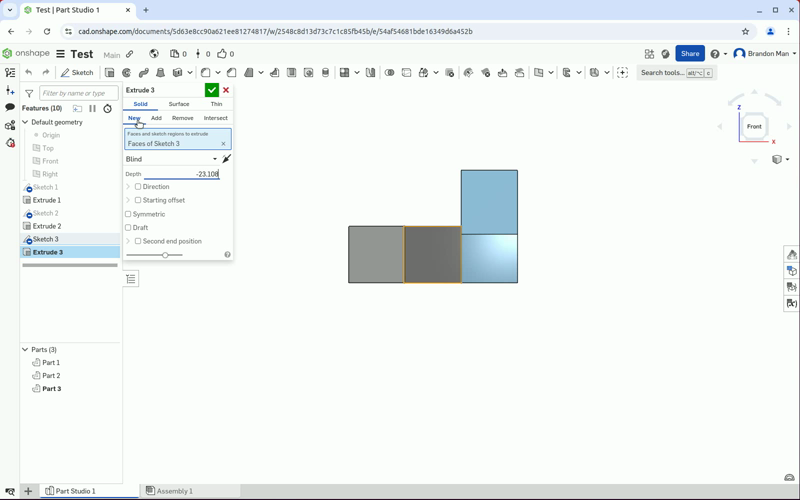
key(tab, 3)
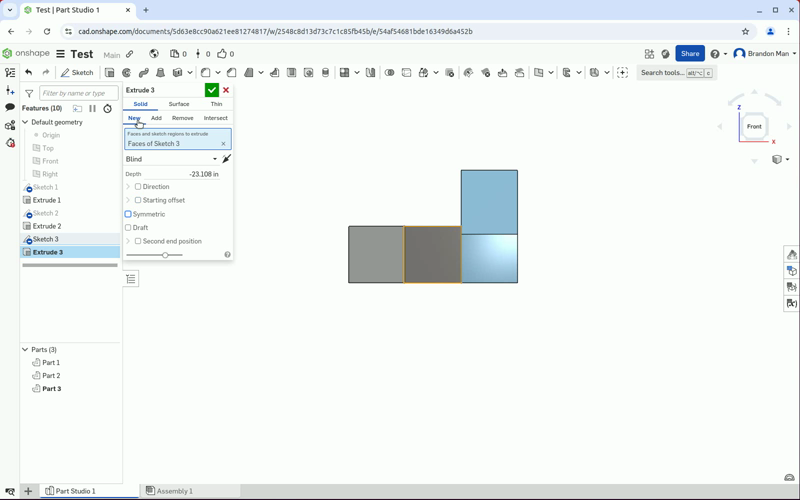
key(tab, 2)
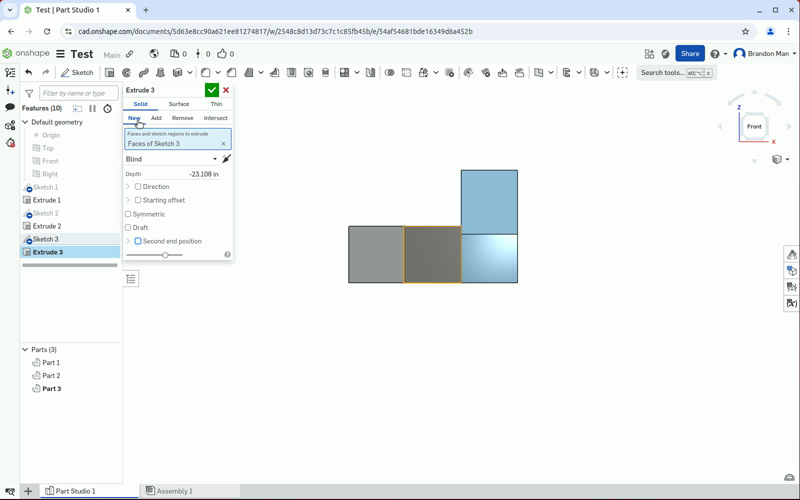
key(space)
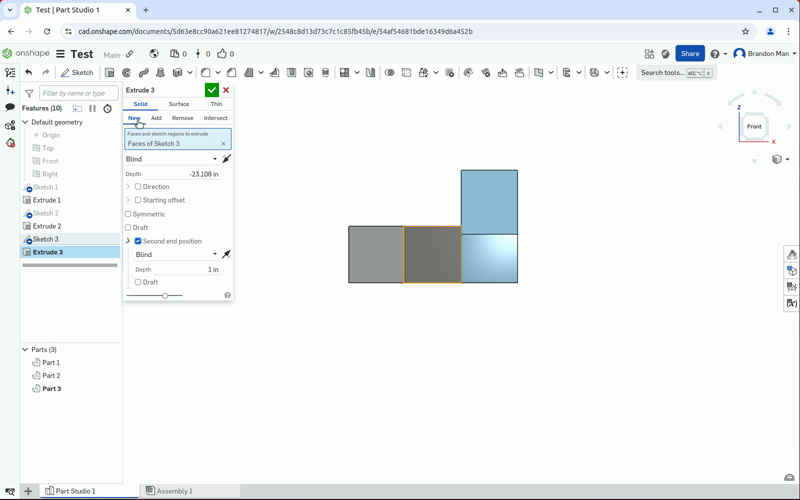
key(tab, 3)
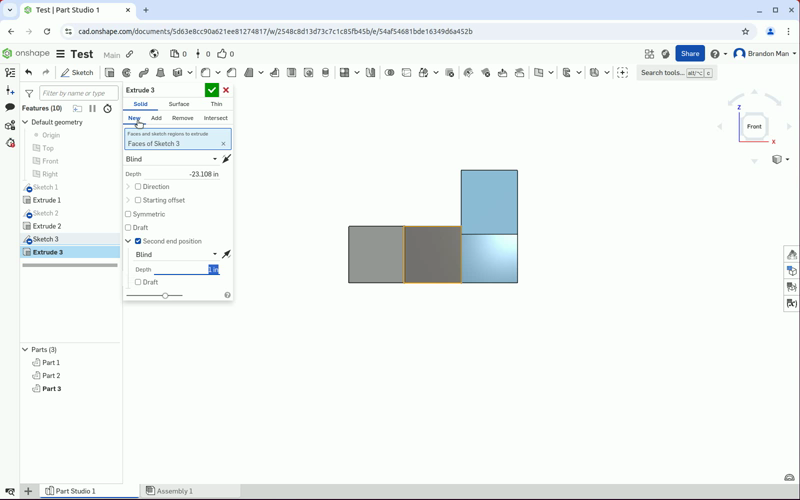
text(17.331)
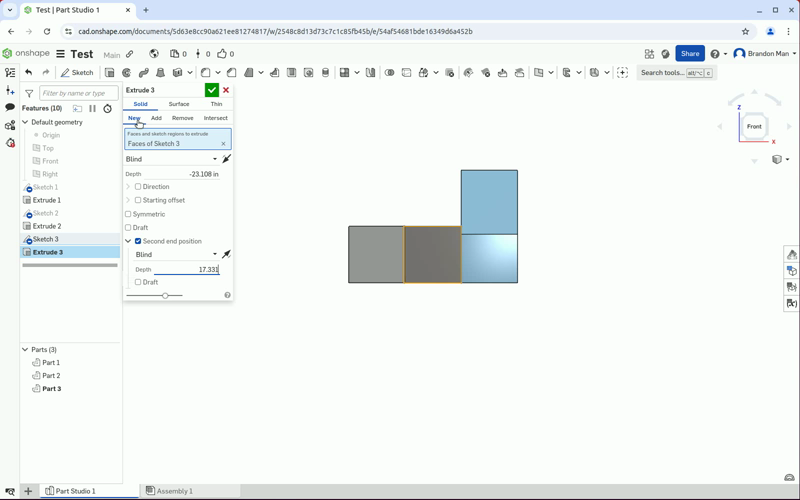
key(enter)
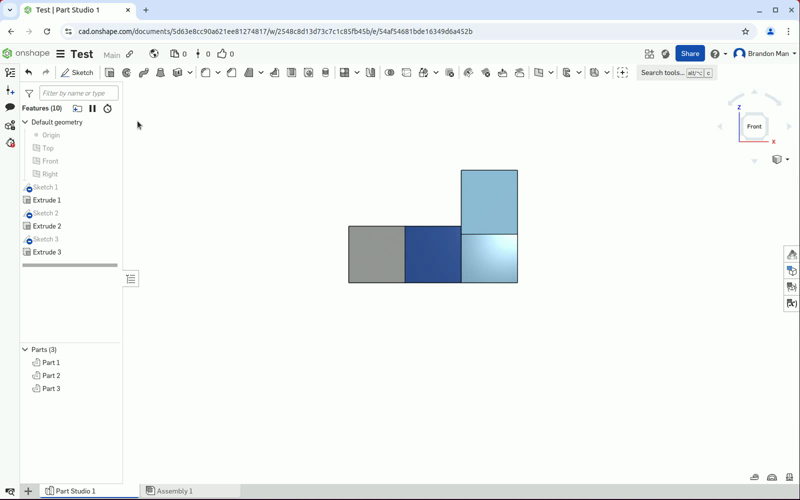
key(shift+h)
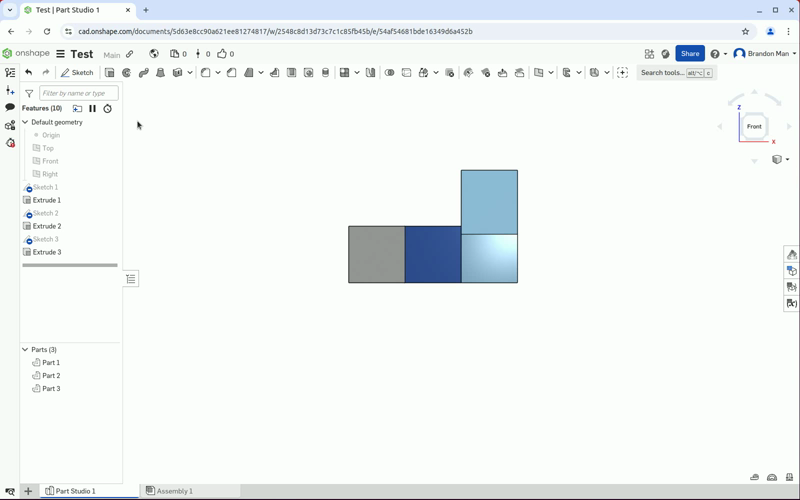
key(shift+h)
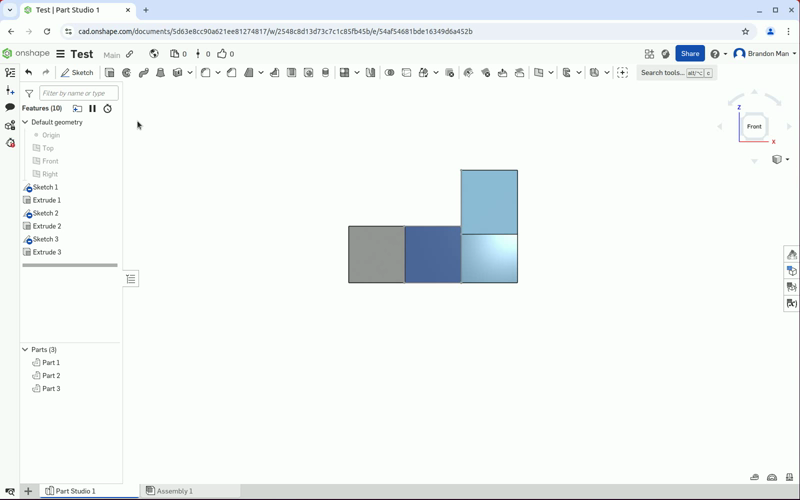
key(shift+7)
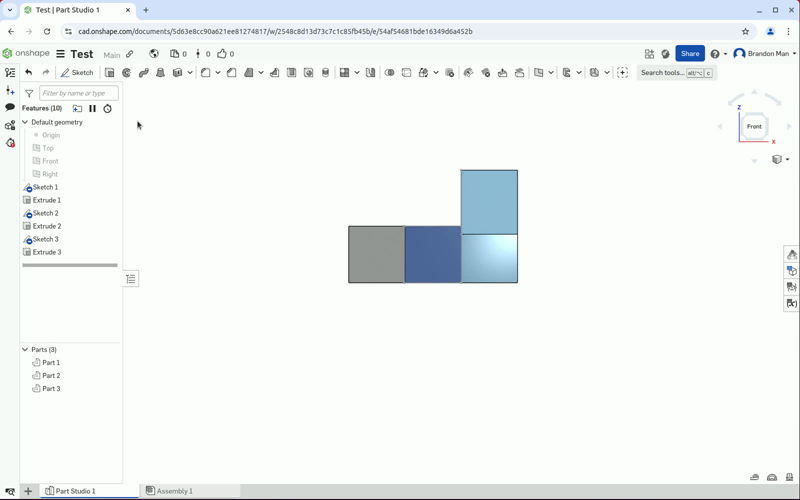
key(left, 2)
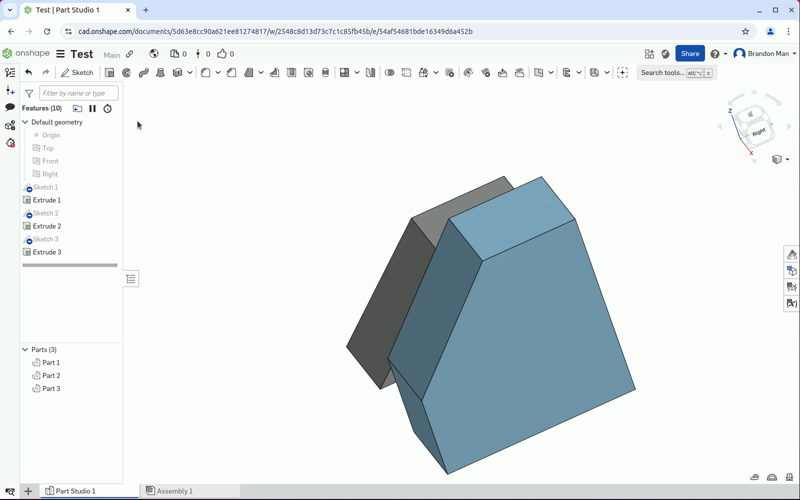
key(down, 2)
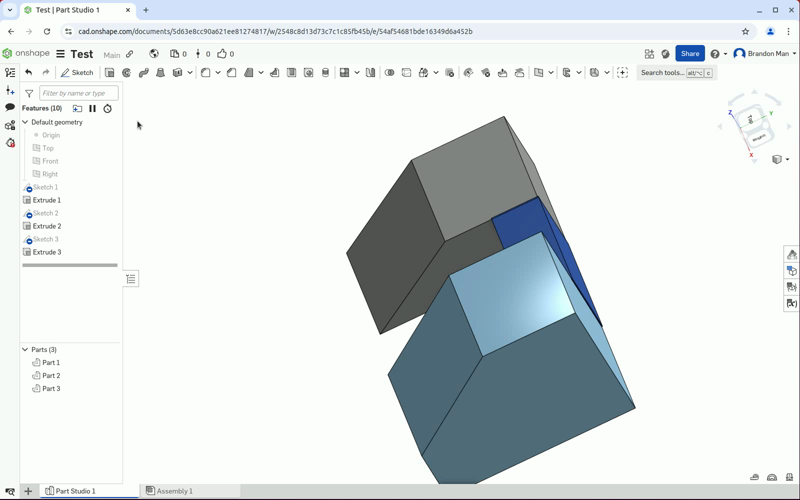
key(up, 2)
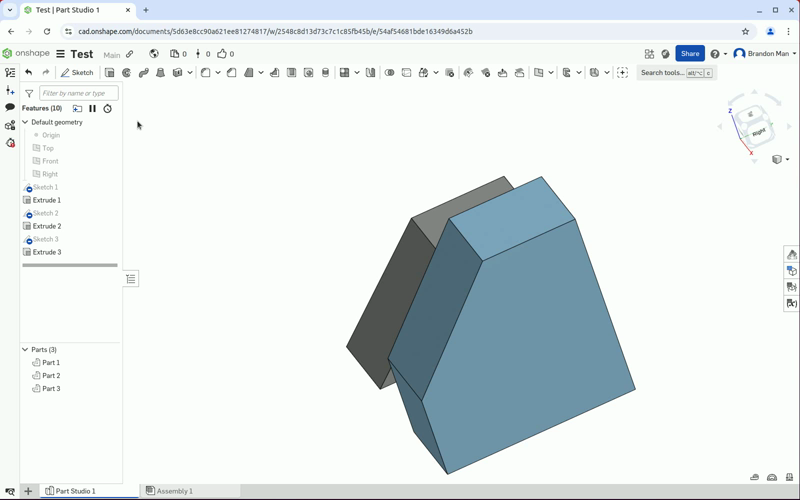
key(right, 2)
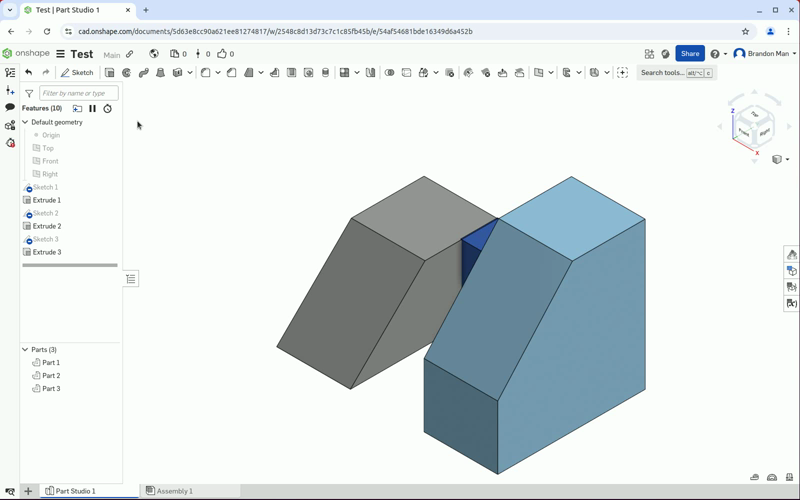
mouse_move(73, 189)
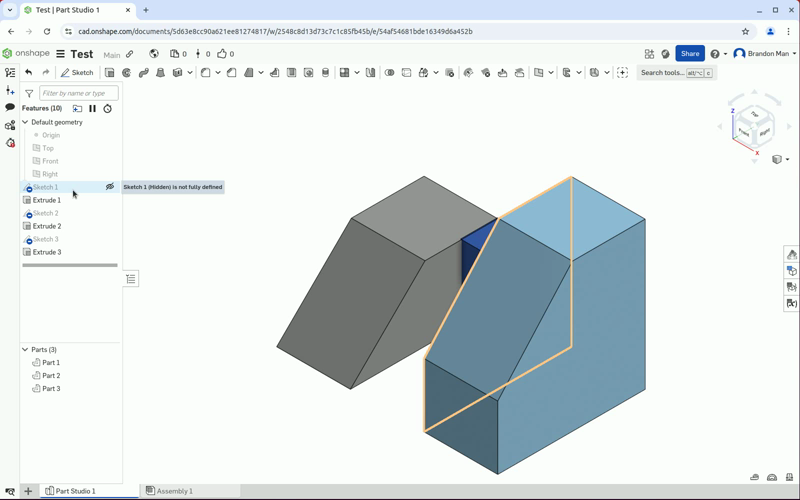
click(73, 189)